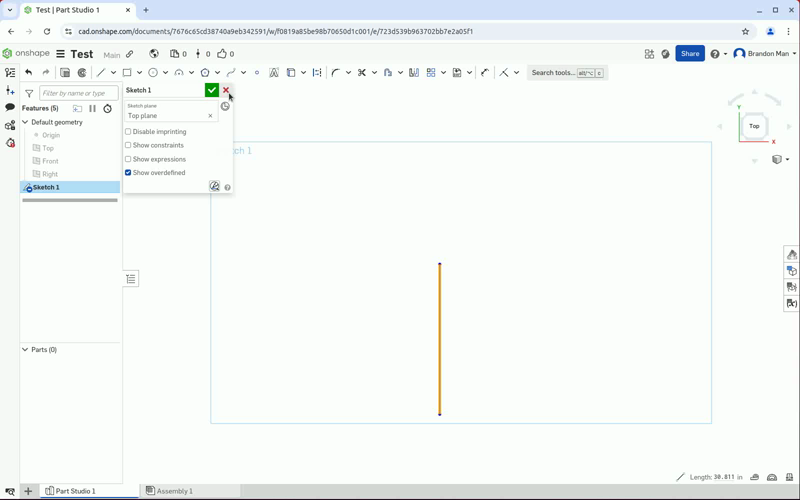
key(shift+h)
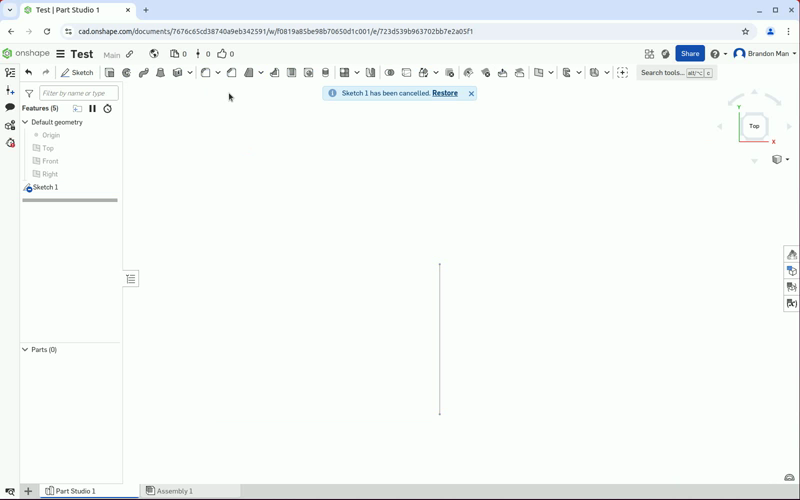
key(shift+s)
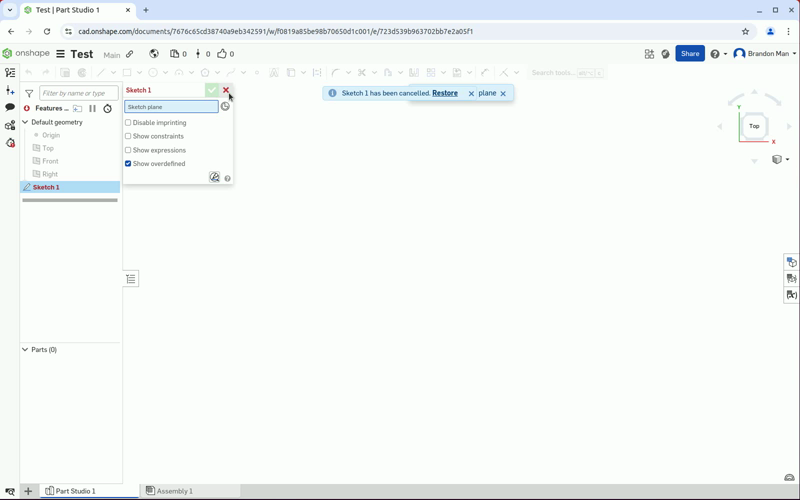
mouse_move(73, 150)
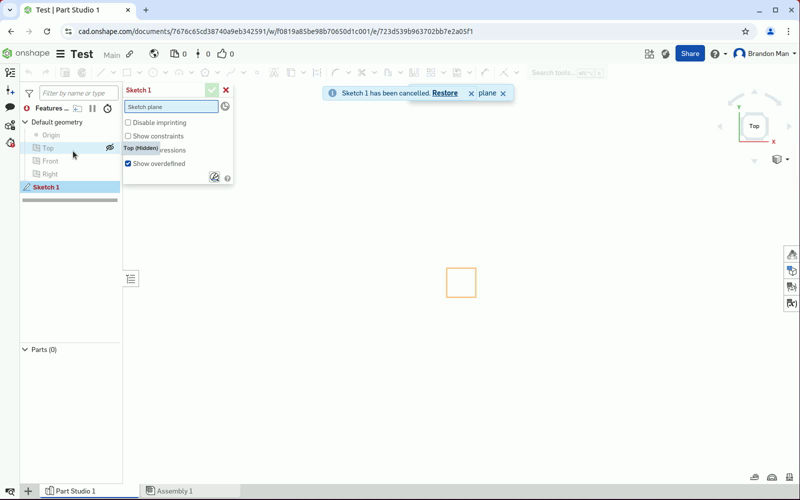
click(73, 150)
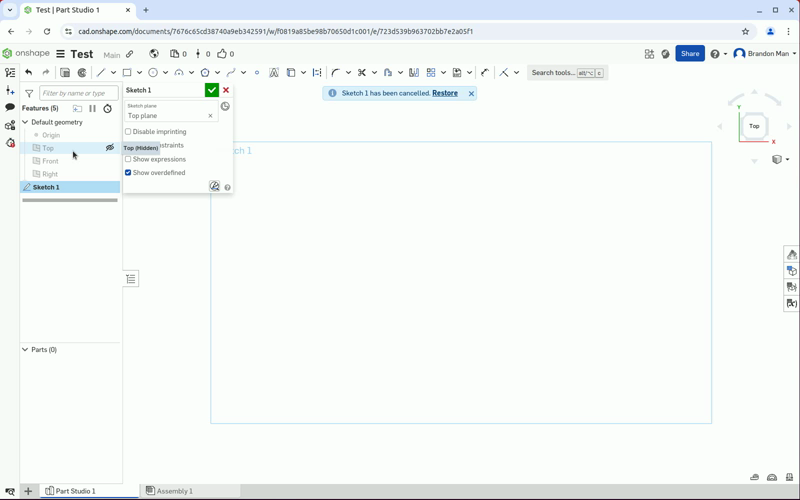
mouse_move(73, 352)
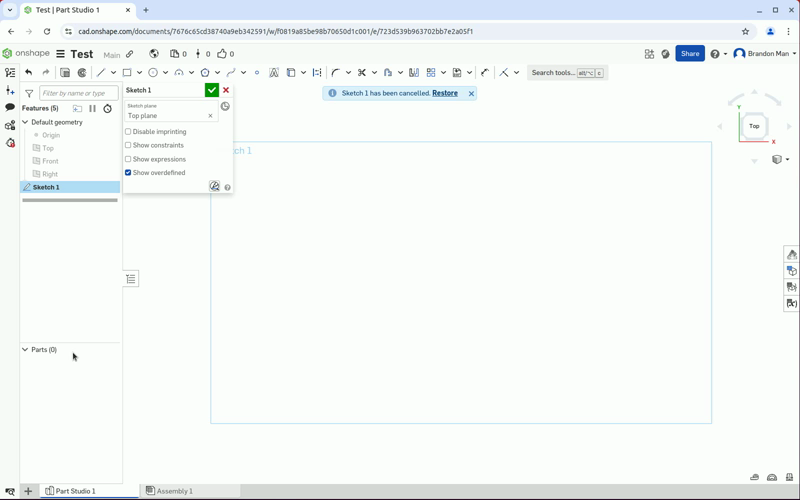
key(y)
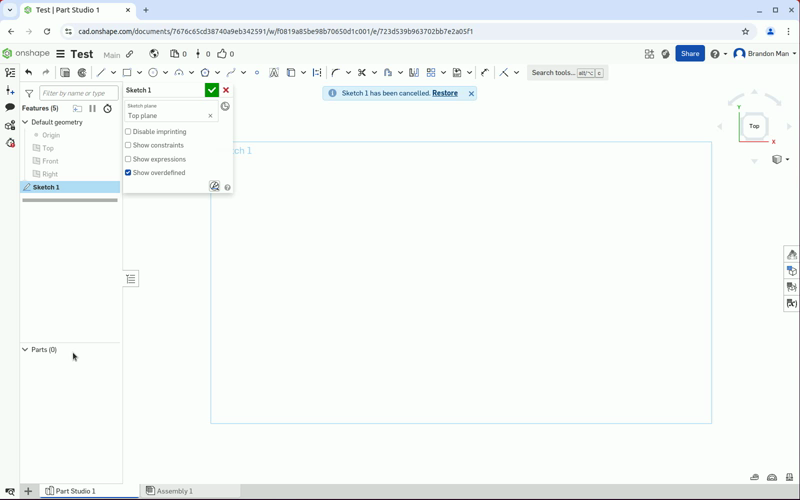
key(l)
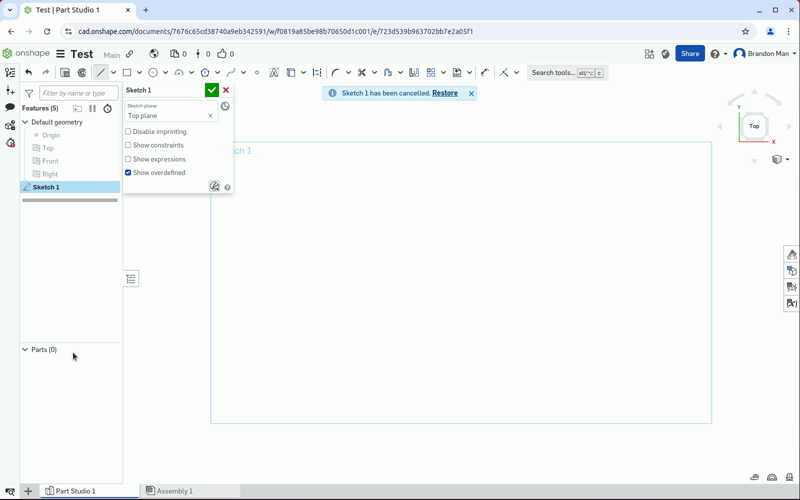
key_down(shift)
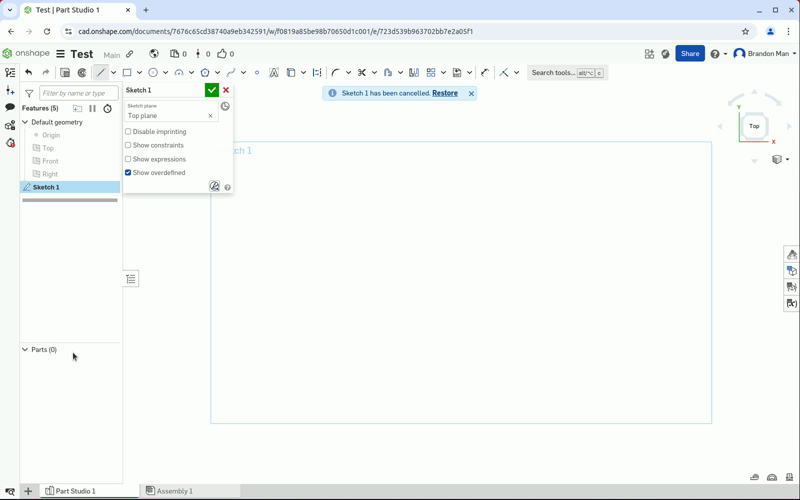
mouse_move(404, 339)
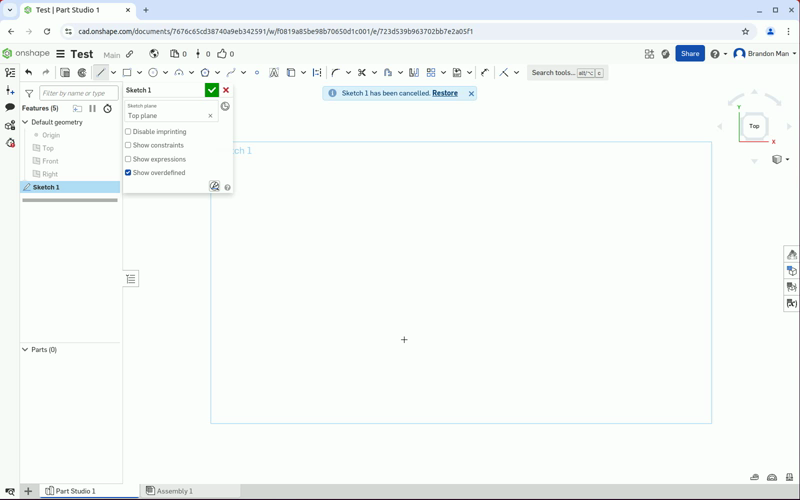
click(404, 339)
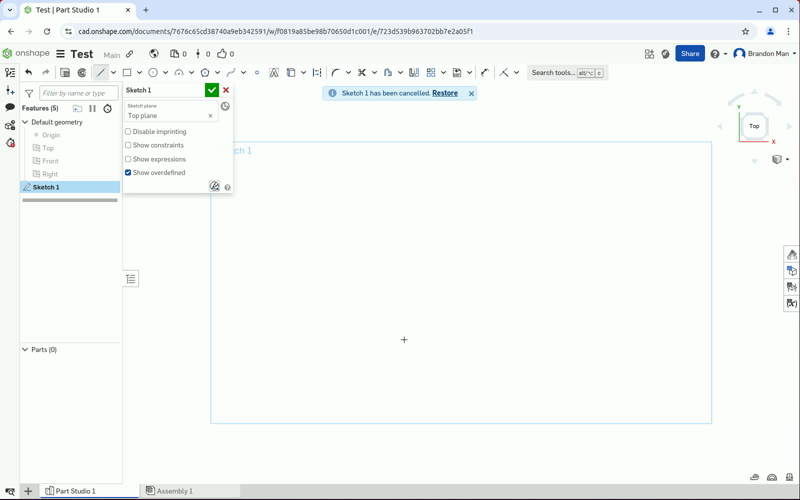
key_up(shift)
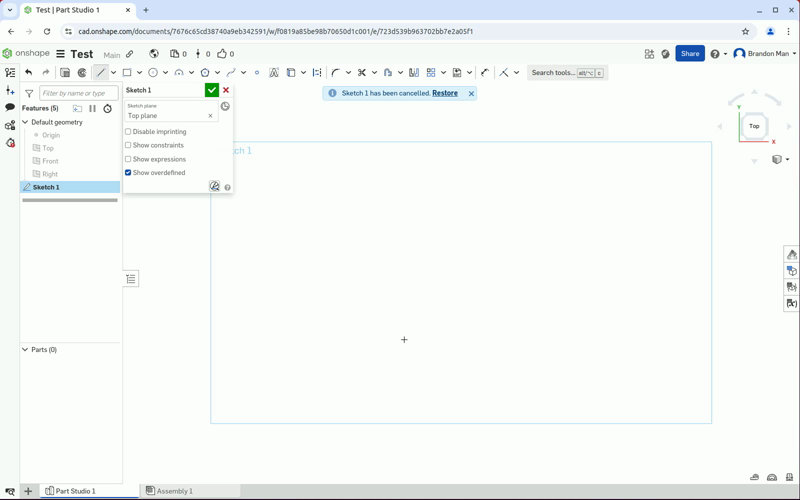
key_down(shift)
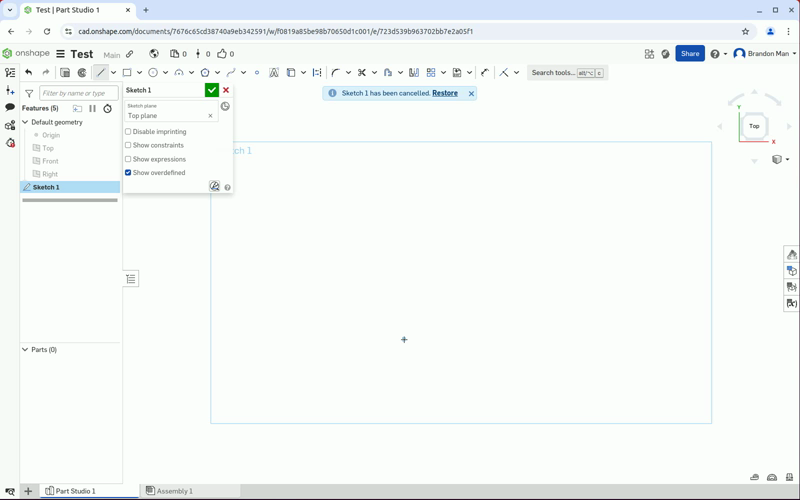
mouse_move(516, 339)
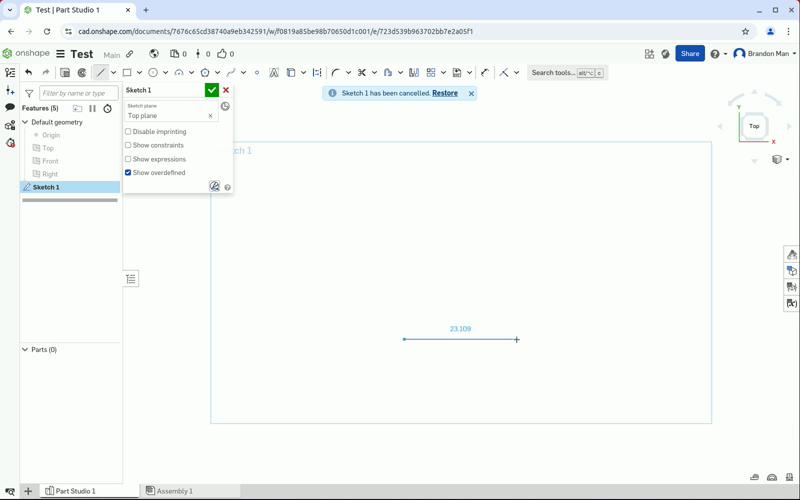
click(516, 339)
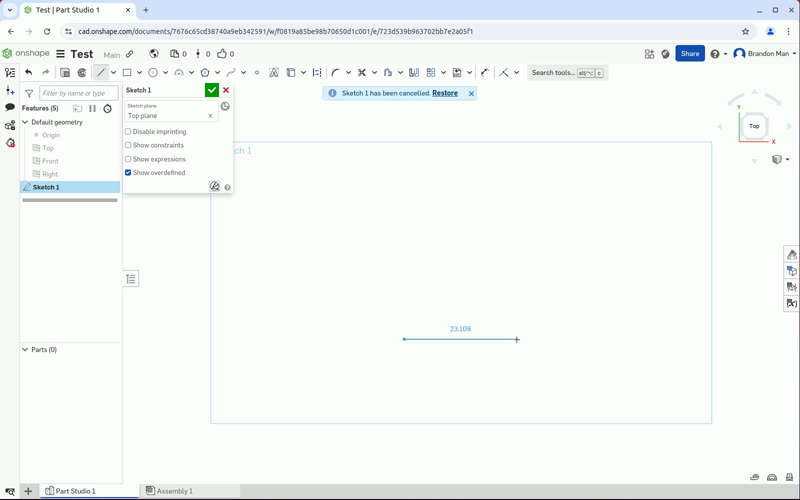
key_up(shift)
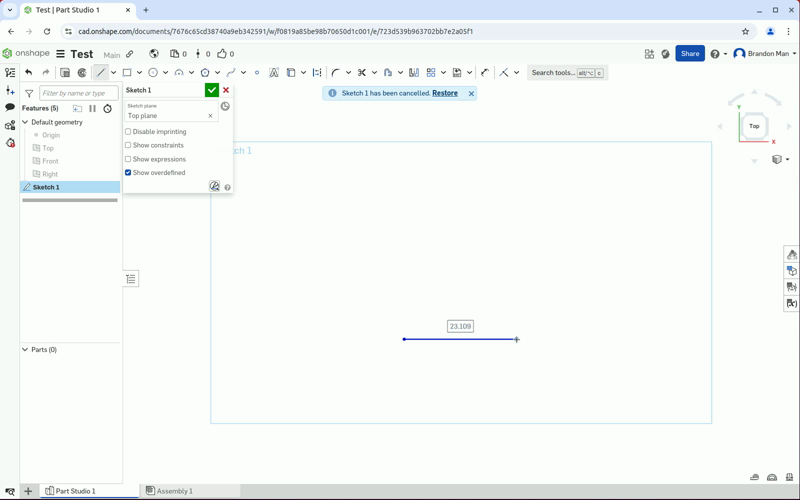
key_down(shift)
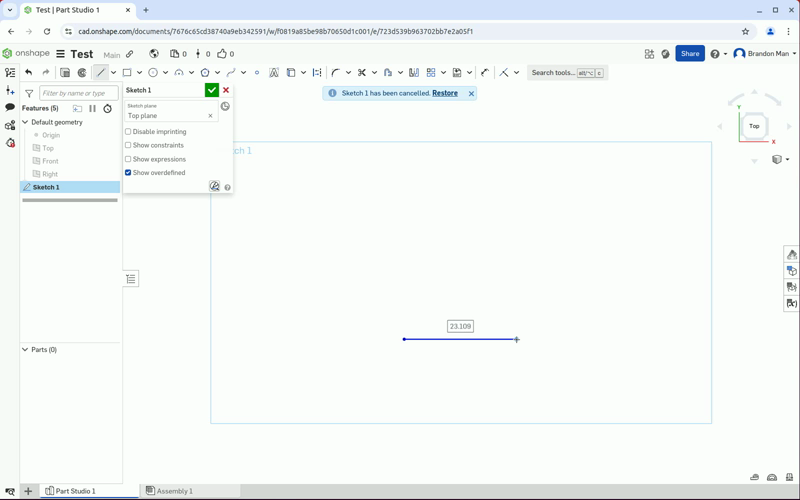
mouse_move(516, 226)
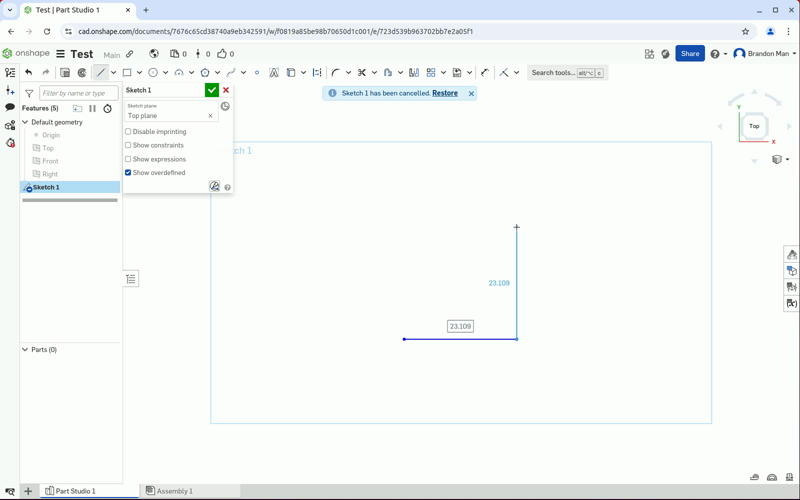
click(516, 226)
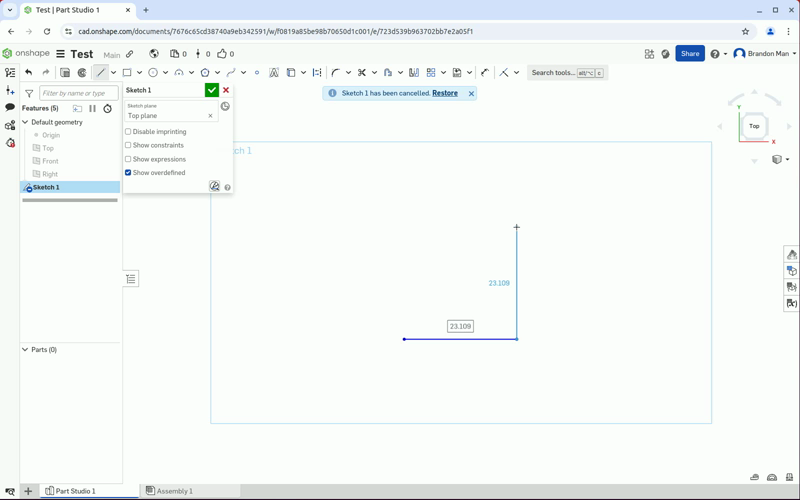
key_up(shift)
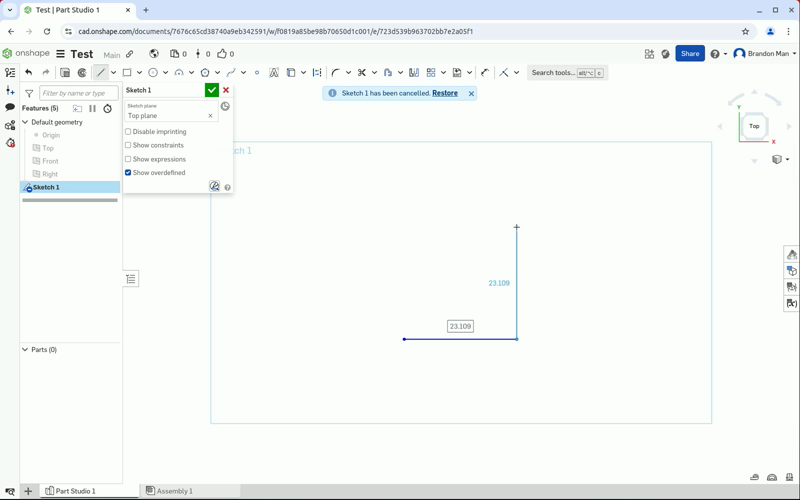
key_down(shift)
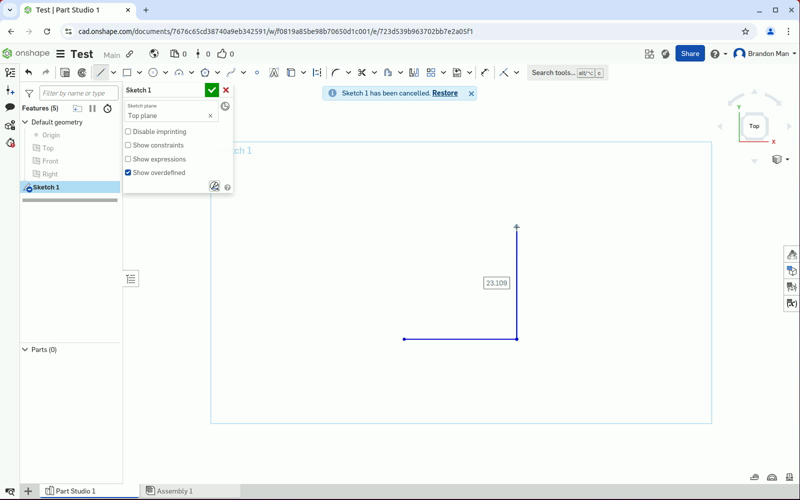
mouse_move(404, 226)
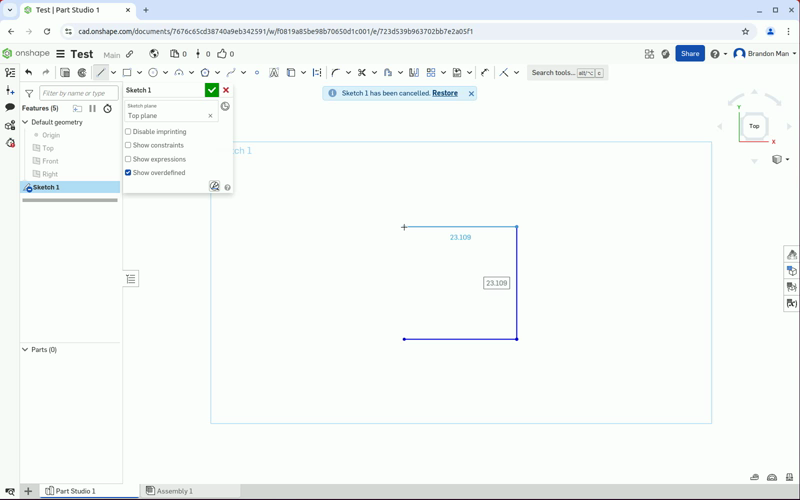
click(404, 226)
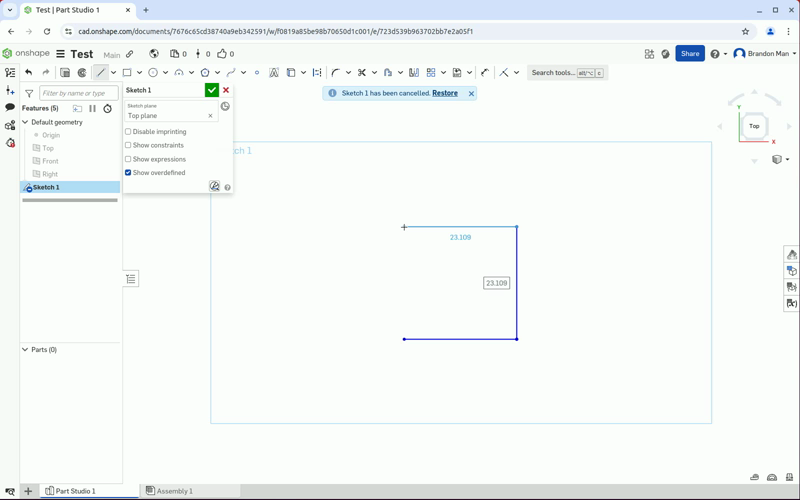
key_up(shift)
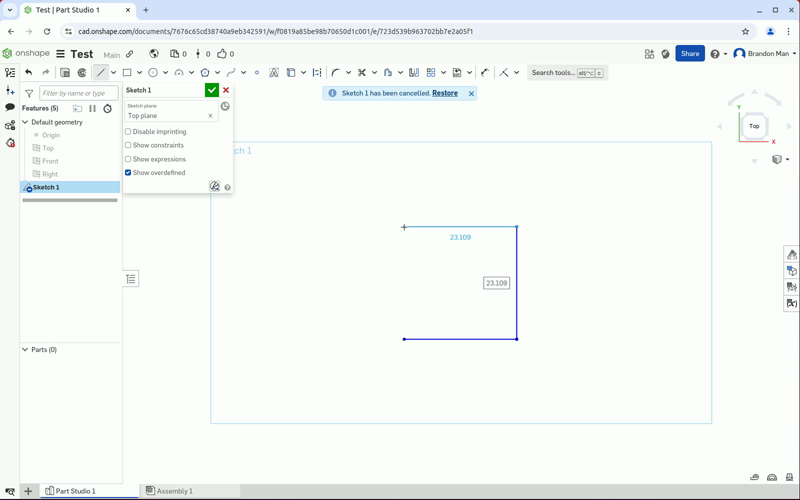
key_down(shift)
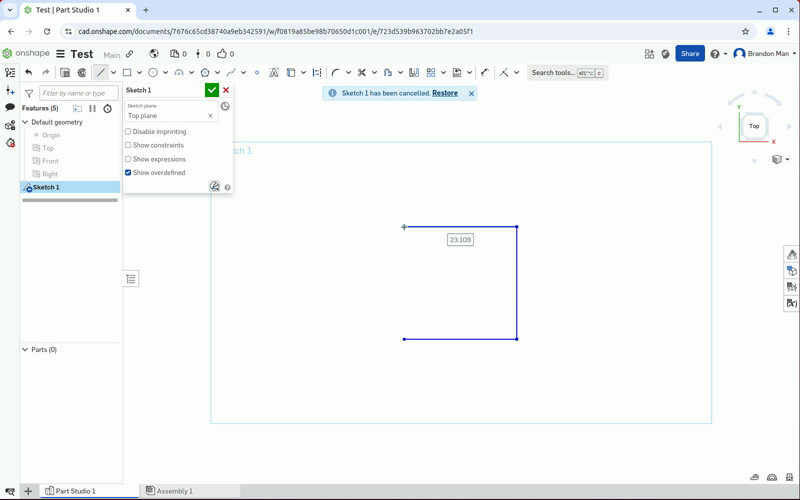
mouse_move(404, 339)
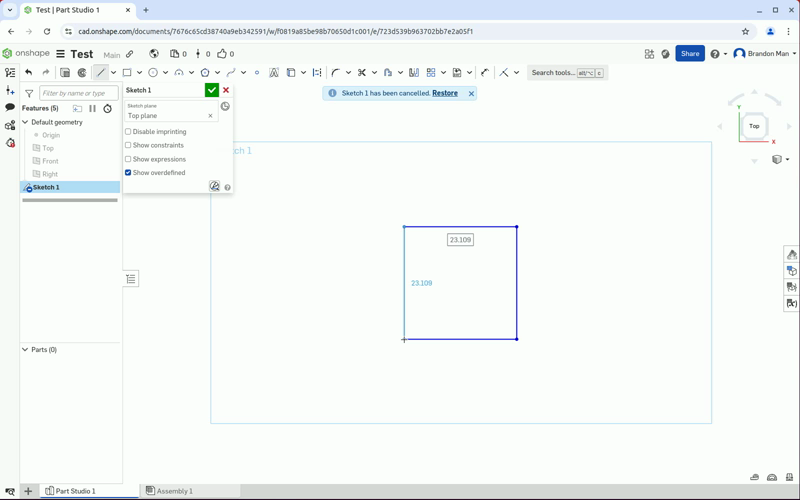
key_up(shift)
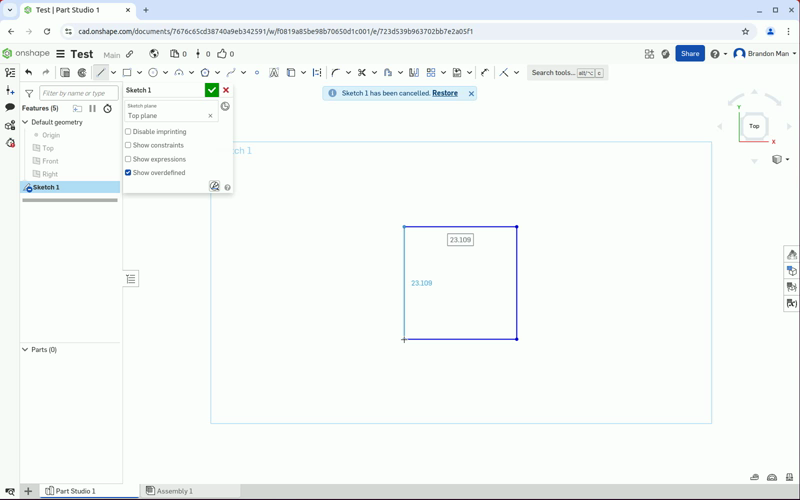
click(404, 339)
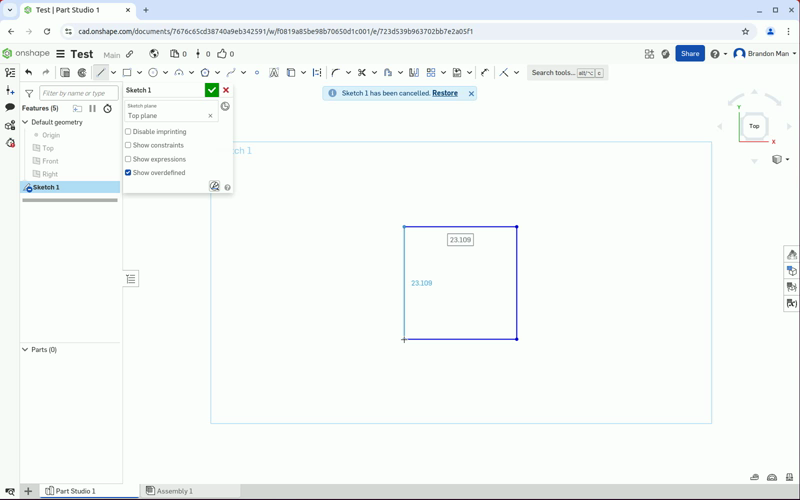
key(esc)
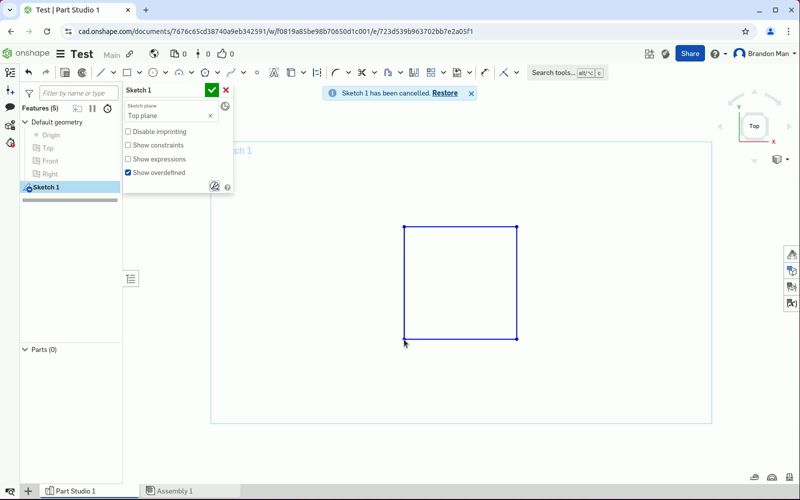
mouse_move(424, 292)
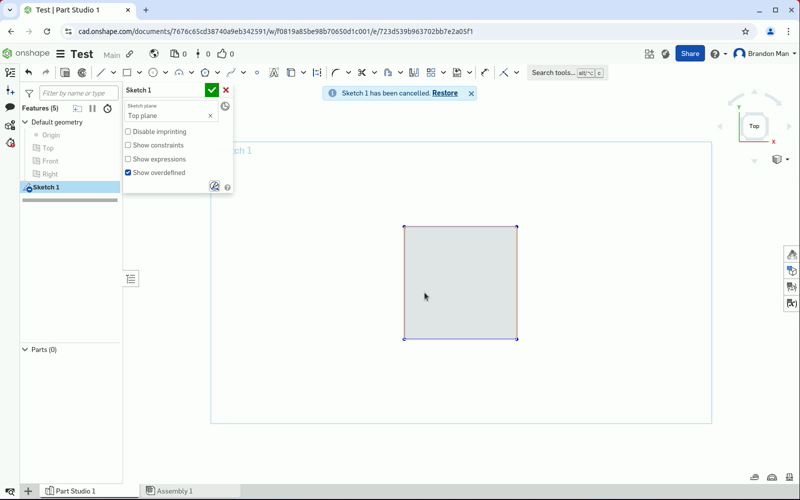
click(424, 292)
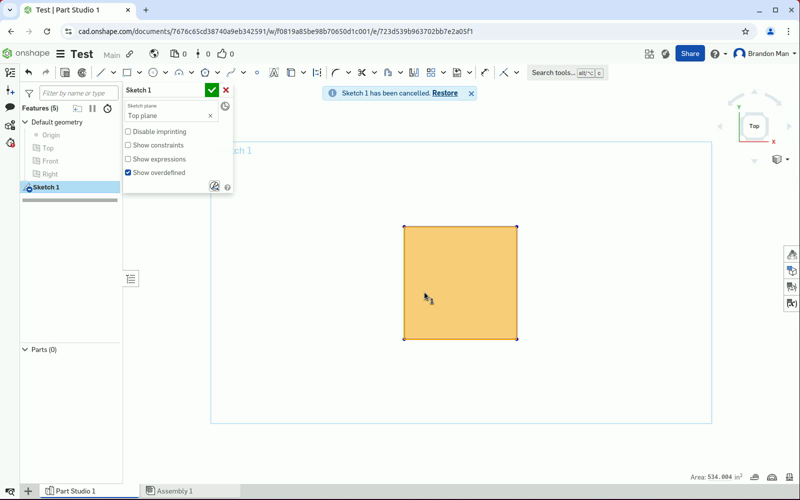
mouse_move(73, 352)
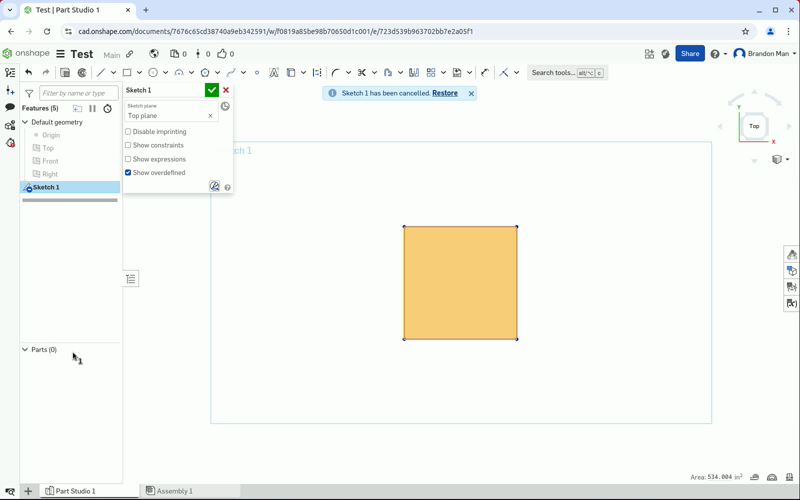
key(shift+y)
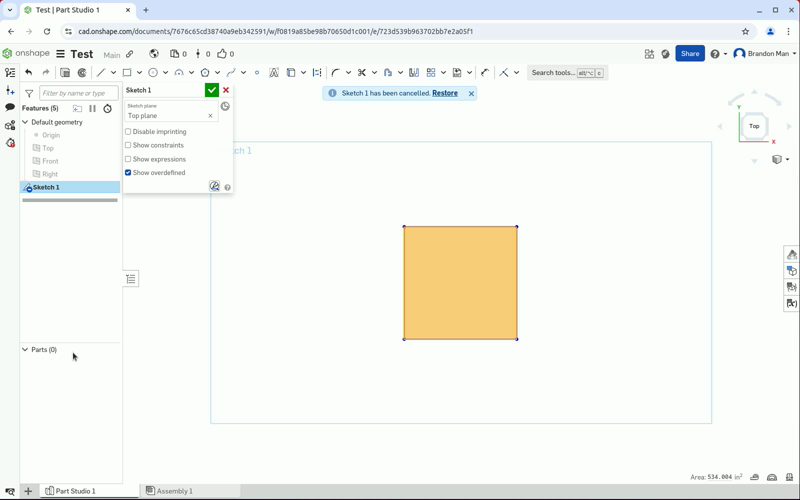
key(shift+e)
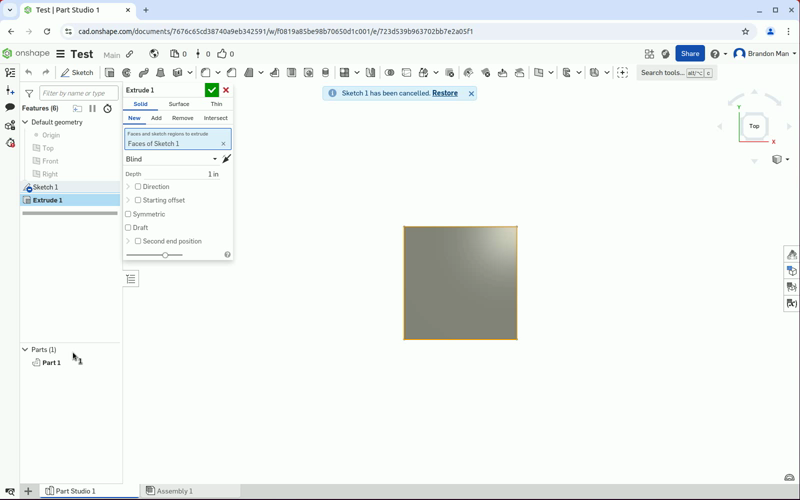
mouse_move(143, 106)
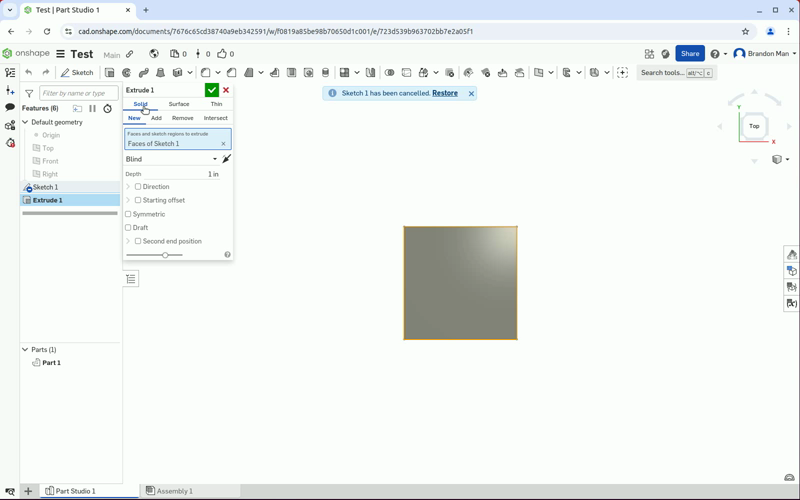
click(143, 106)
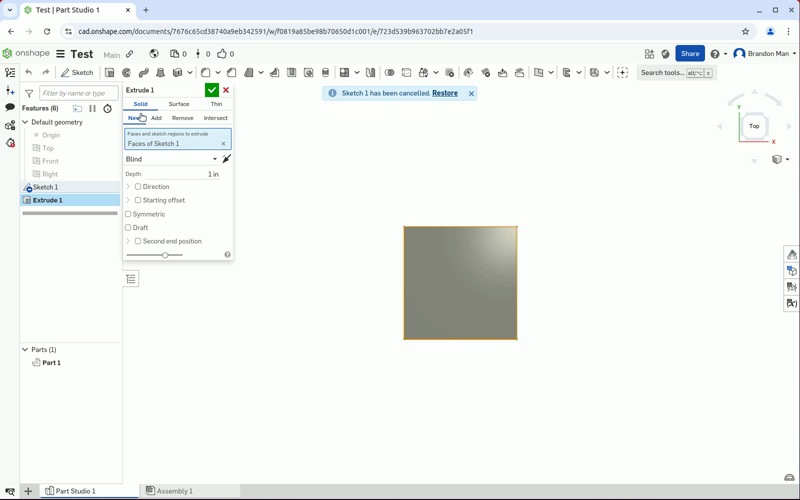
mouse_move(137, 120)
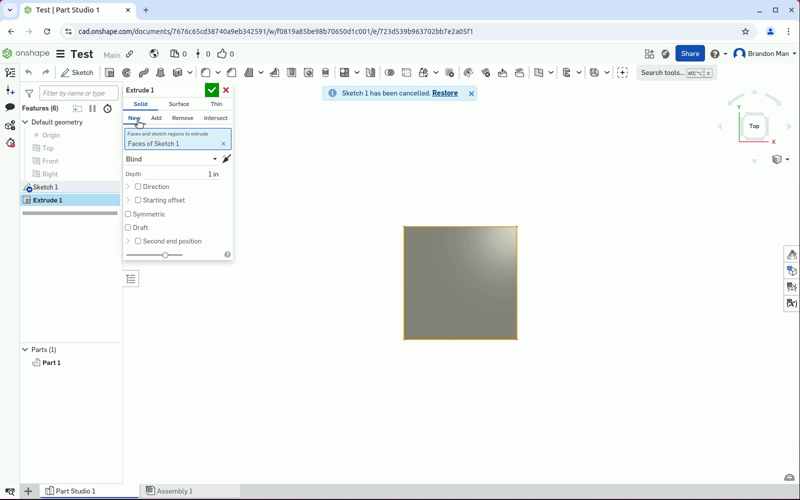
click(137, 120)
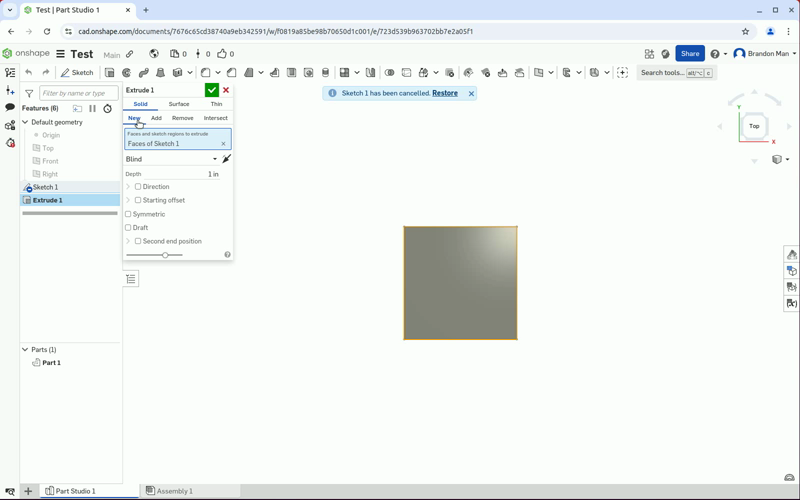
key(tab, 4)
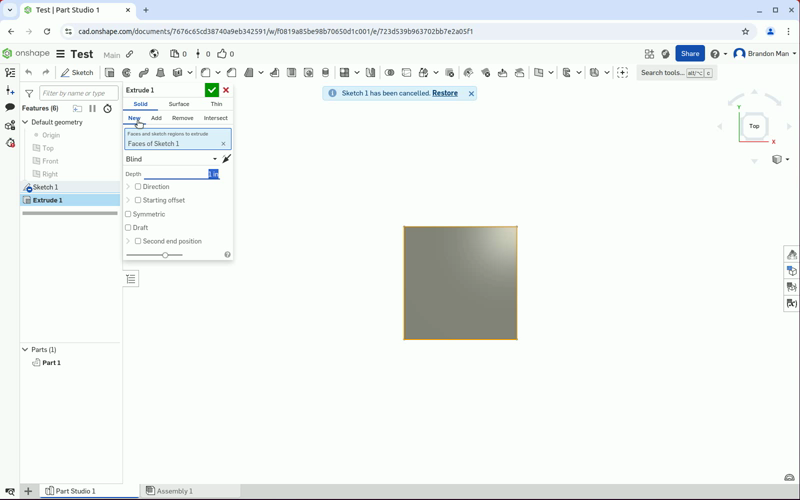
text(23.108)
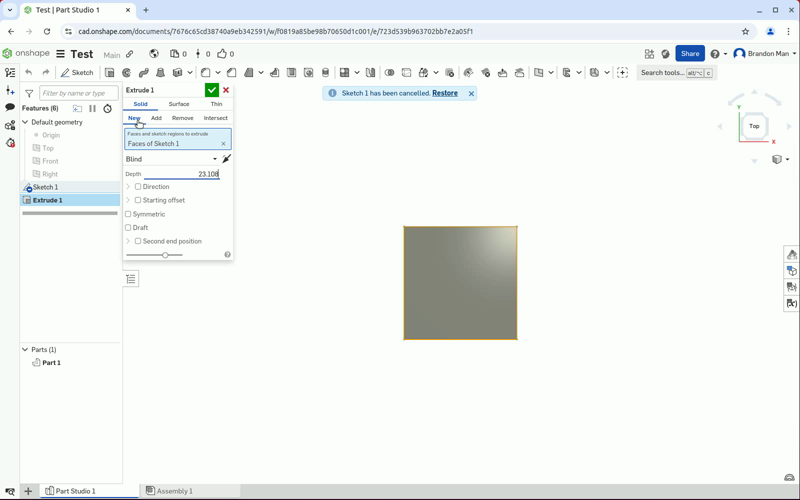
key(enter)
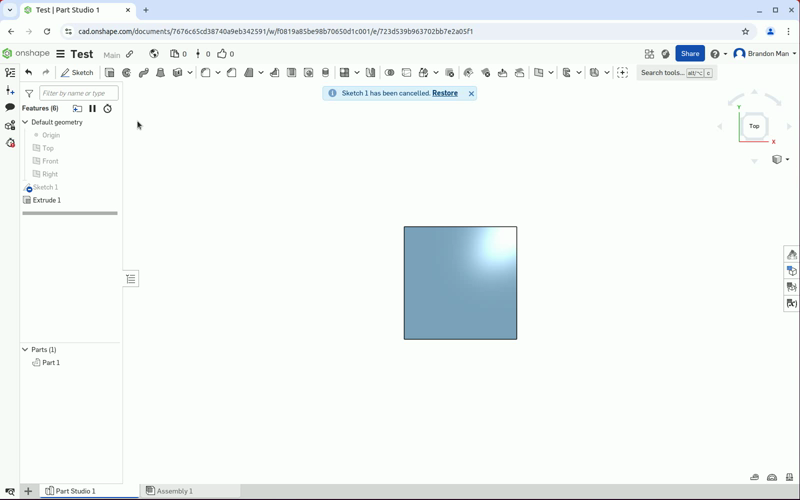
key(shift+h)
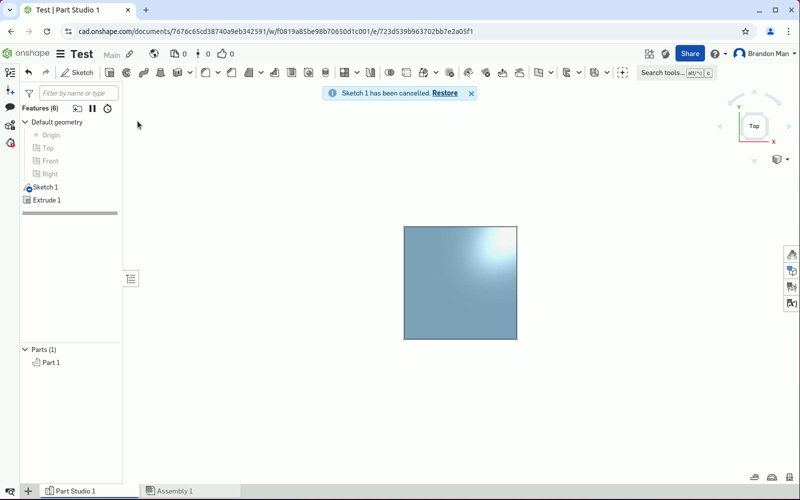
key(shift+h)
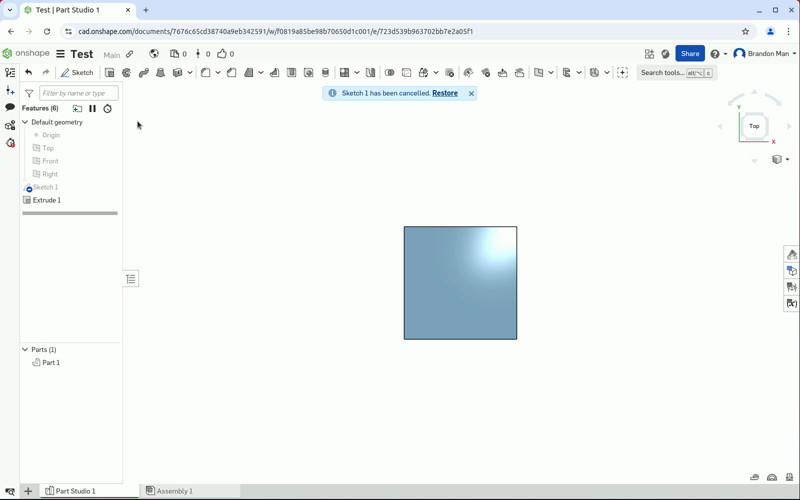
mouse_move(73, 189)
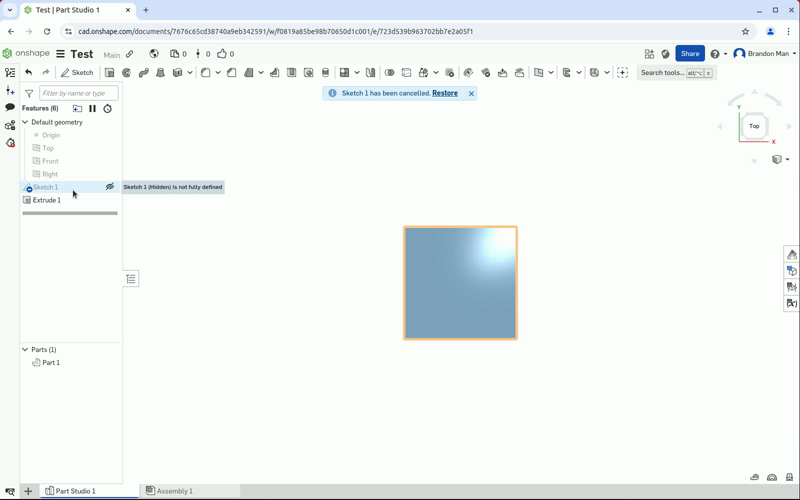
click(73, 189)
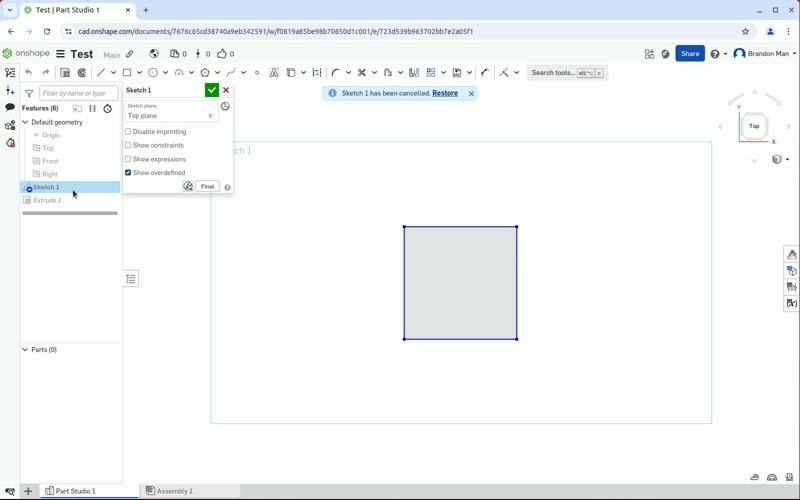
mouse_move(229, 92)
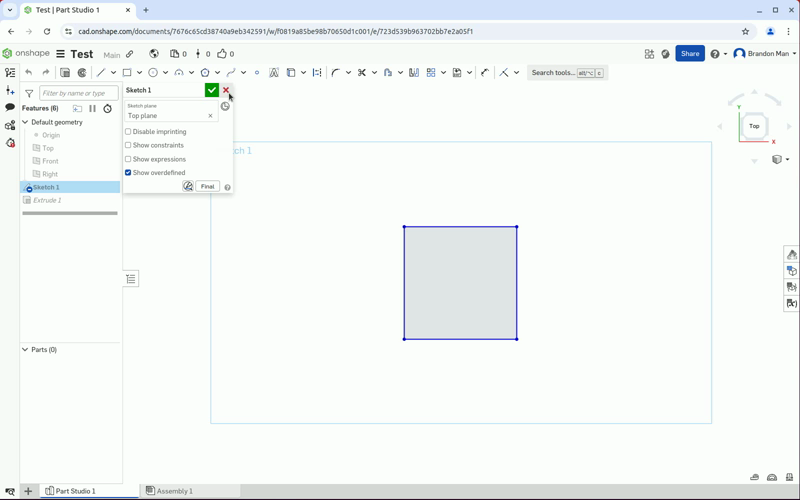
click(229, 92)
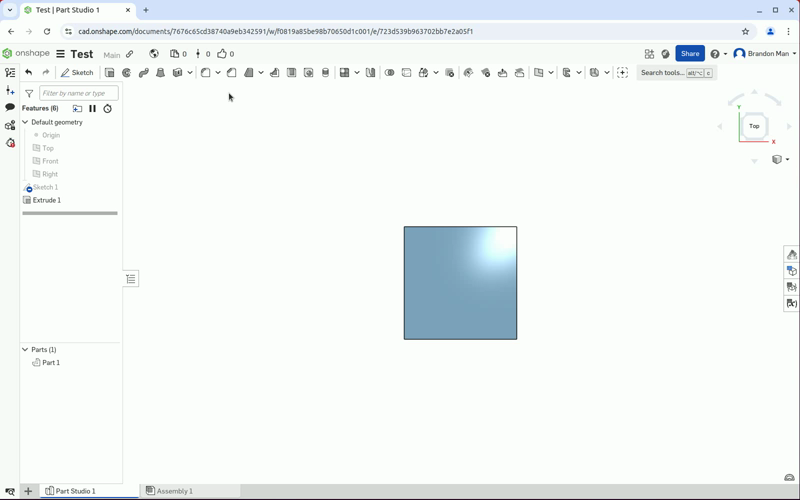
mouse_move(541, 75)
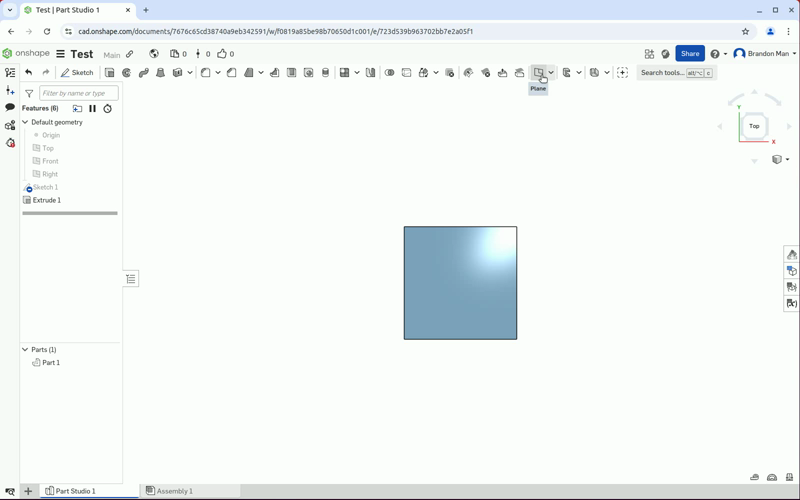
click(541, 75)
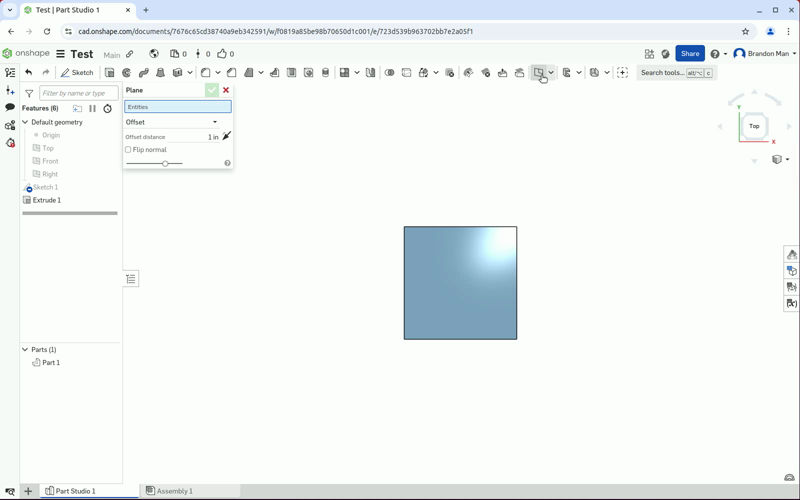
mouse_move(73, 150)
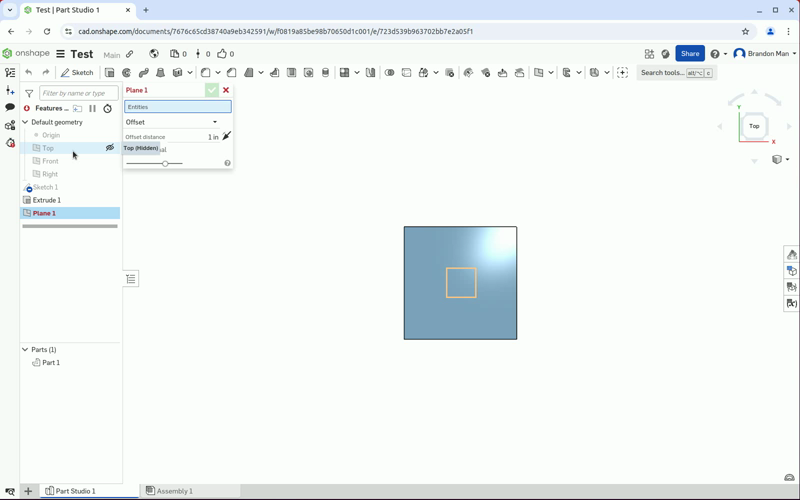
click(73, 150)
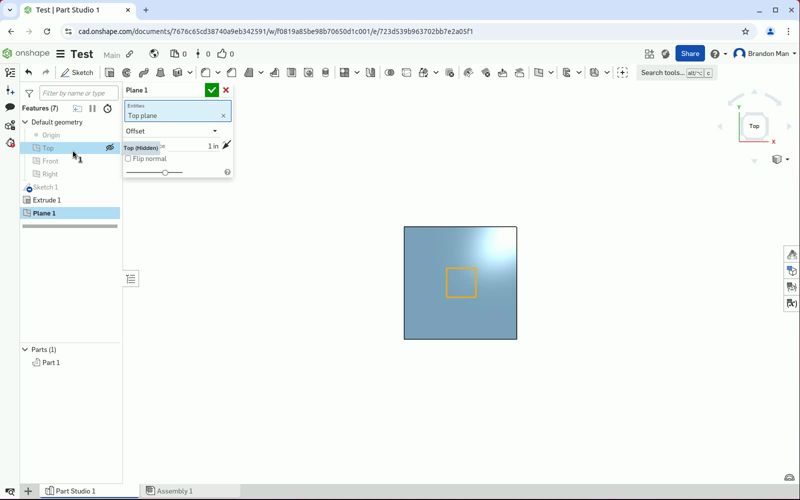
key(tab, 2)
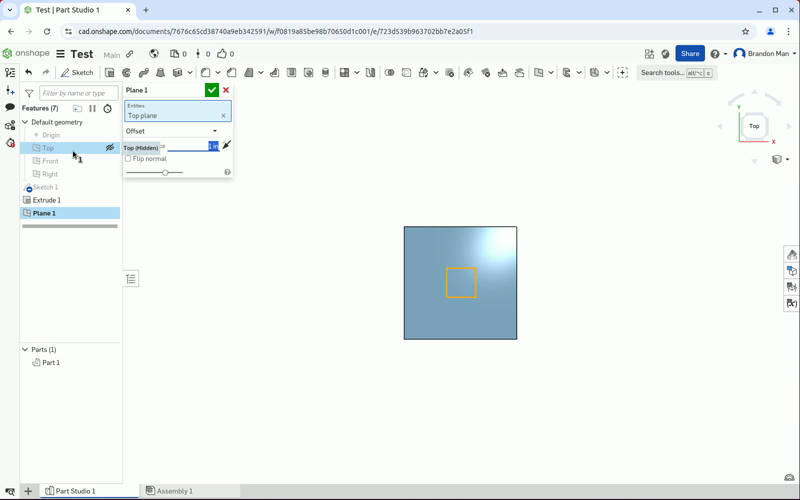
text(23.108)
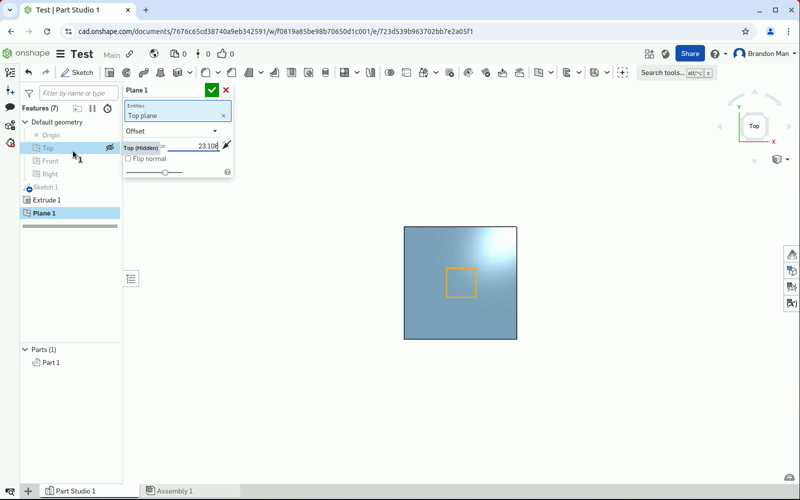
key(enter, 2)
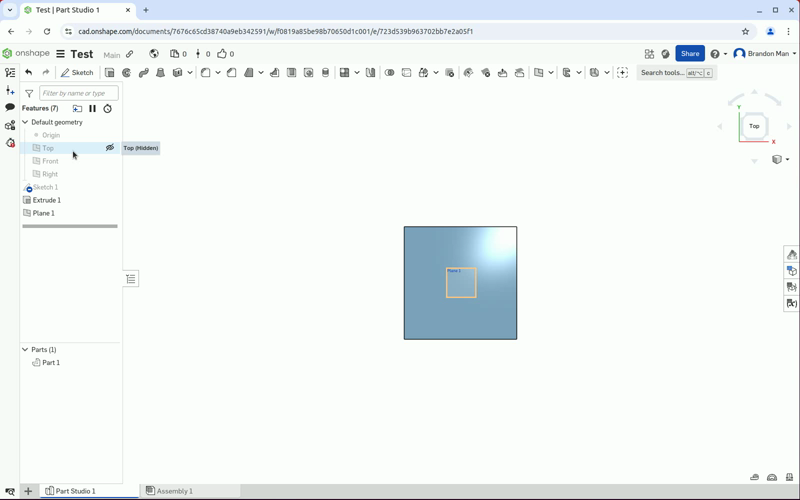
key(shift+s)
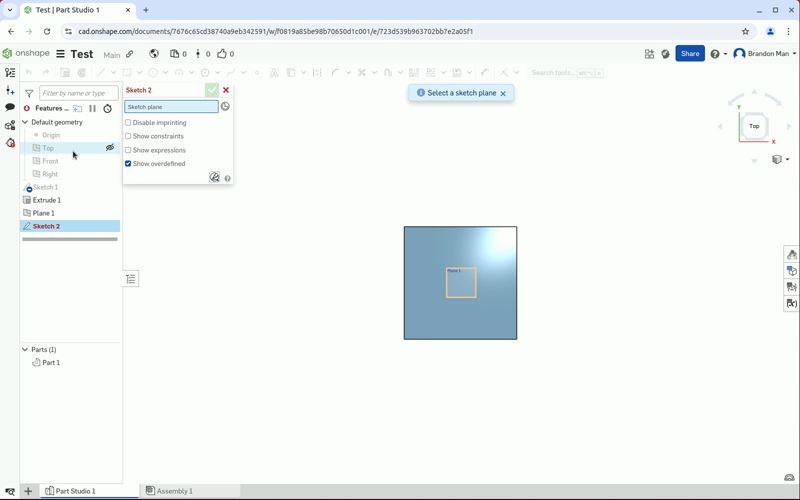
mouse_move(73, 215)
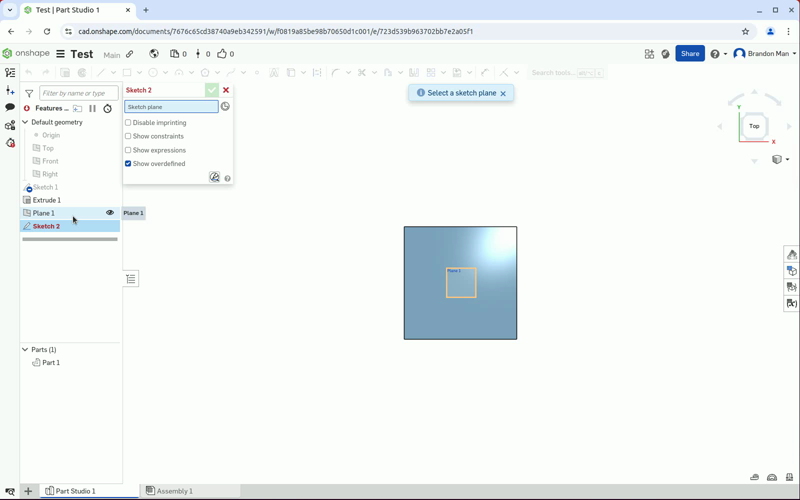
click(73, 215)
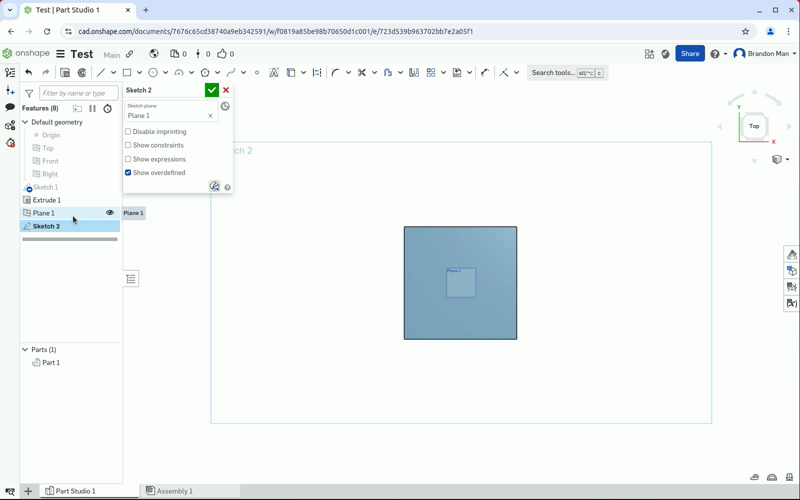
mouse_move(73, 352)
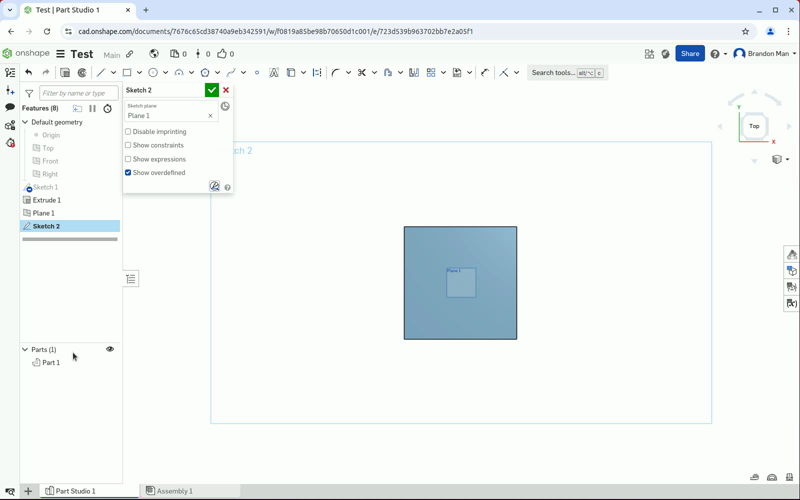
key(y)
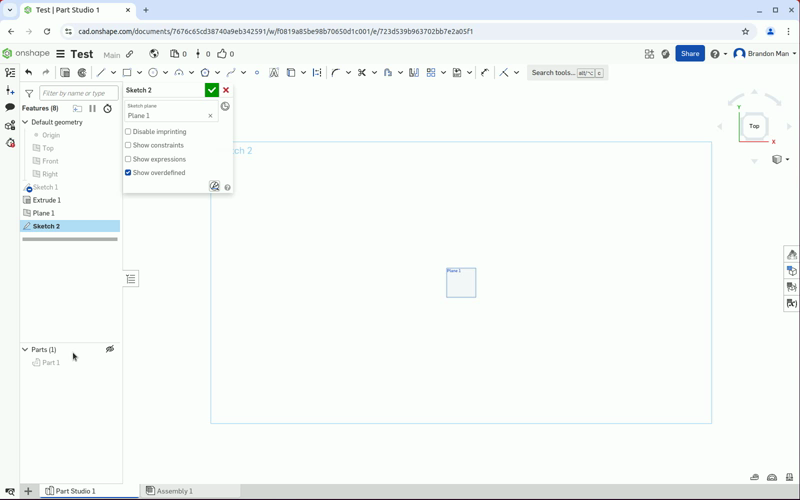
key(c)
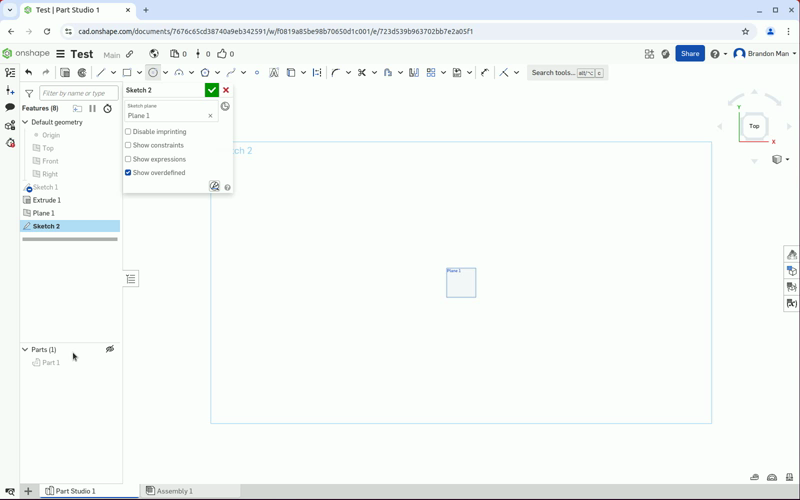
key_down(shift)
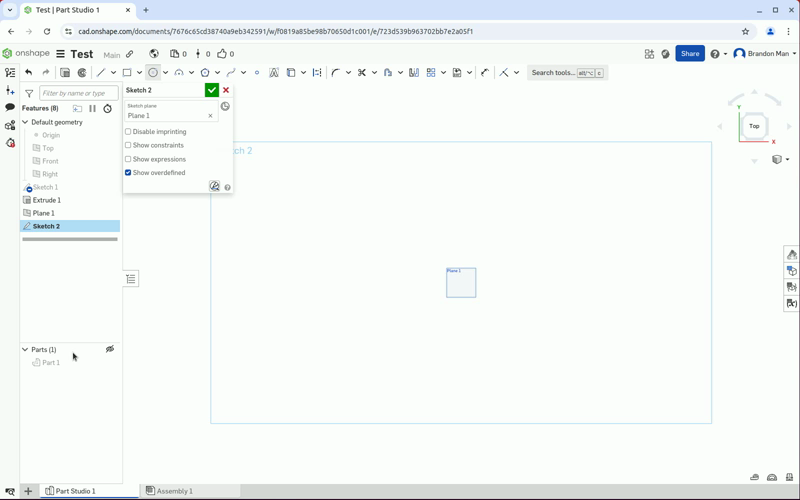
mouse_move(476, 290)
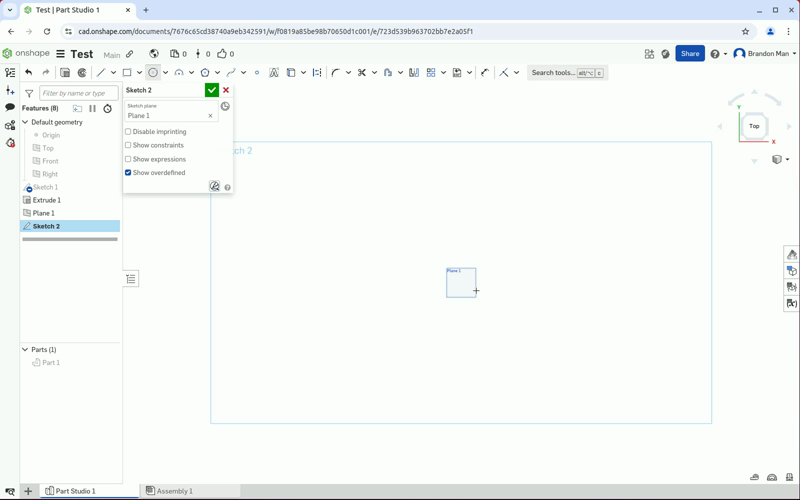
click(476, 290)
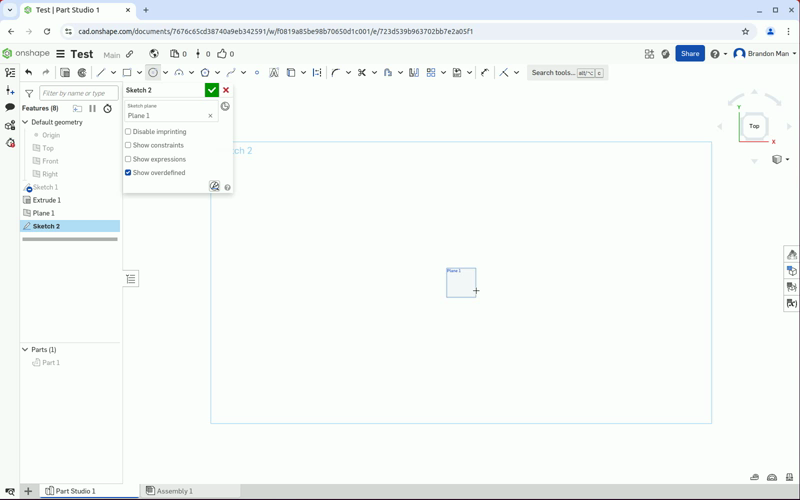
key_up(shift)
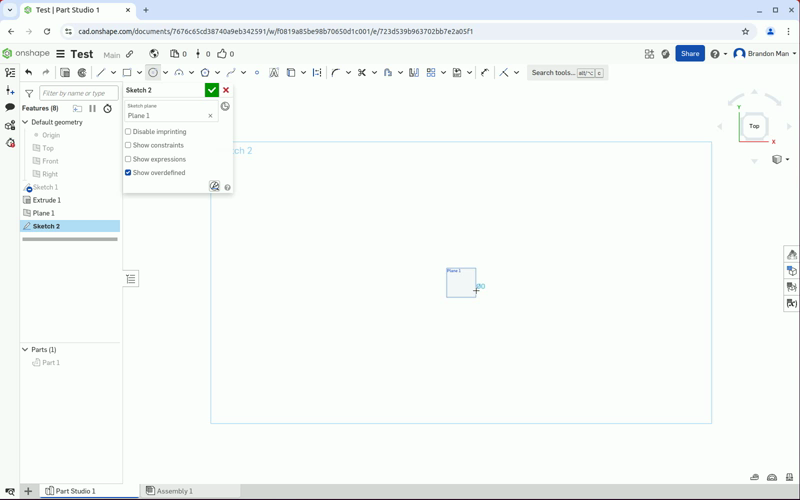
mouse_move(482, 290)
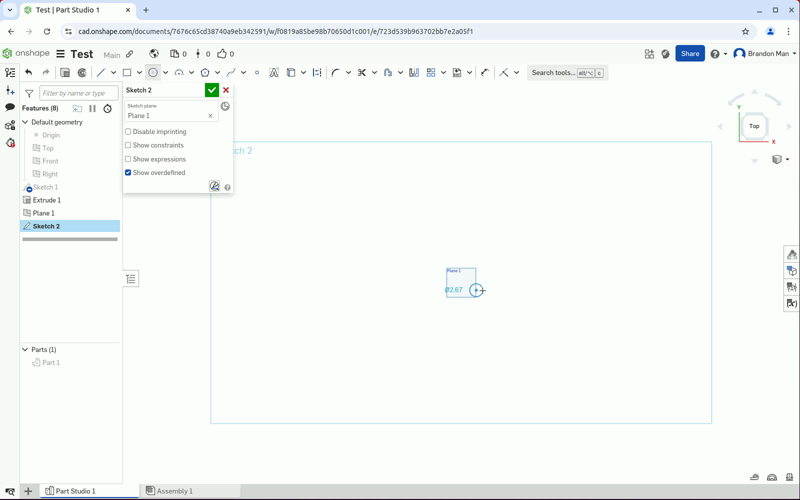
click(482, 290)
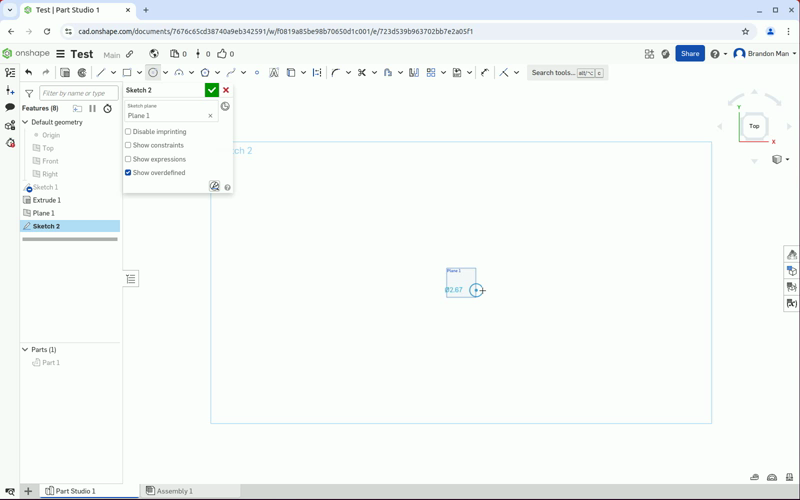
key(esc)
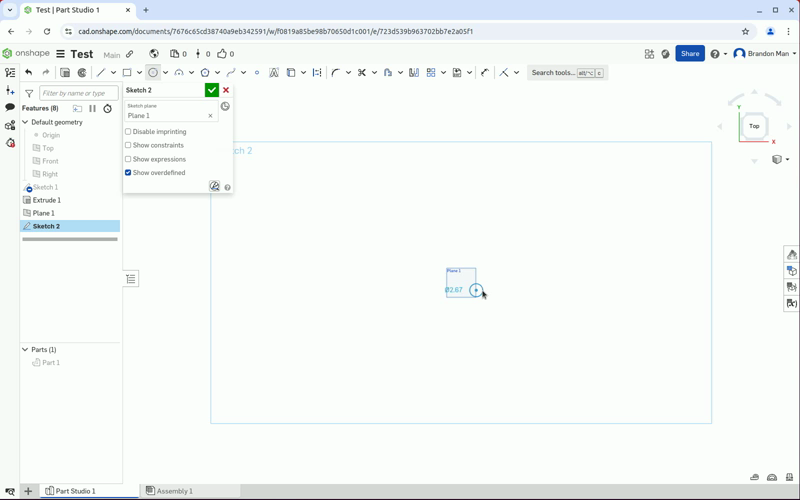
mouse_move(474, 290)
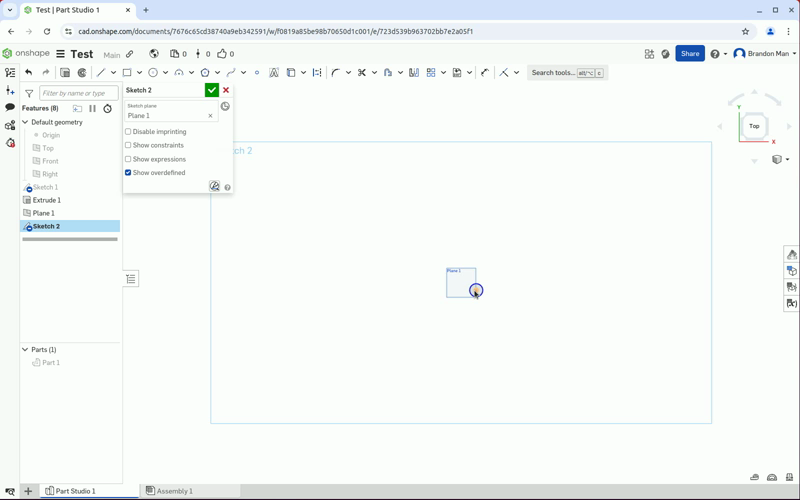
scroll(6)
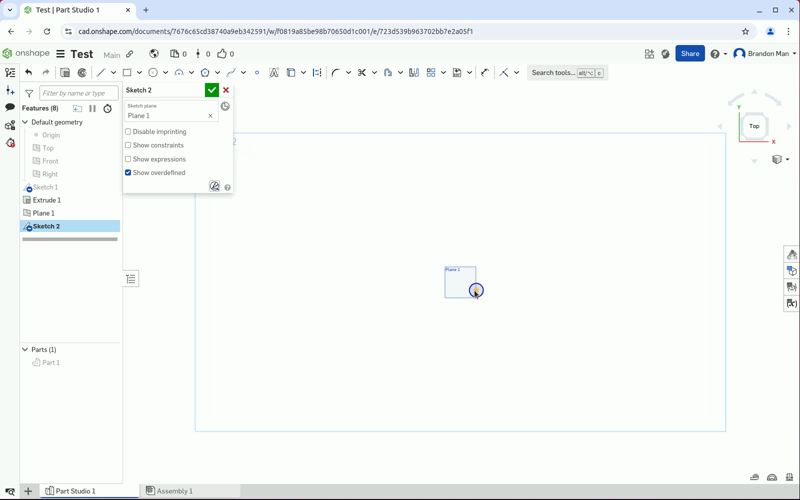
scroll(6)
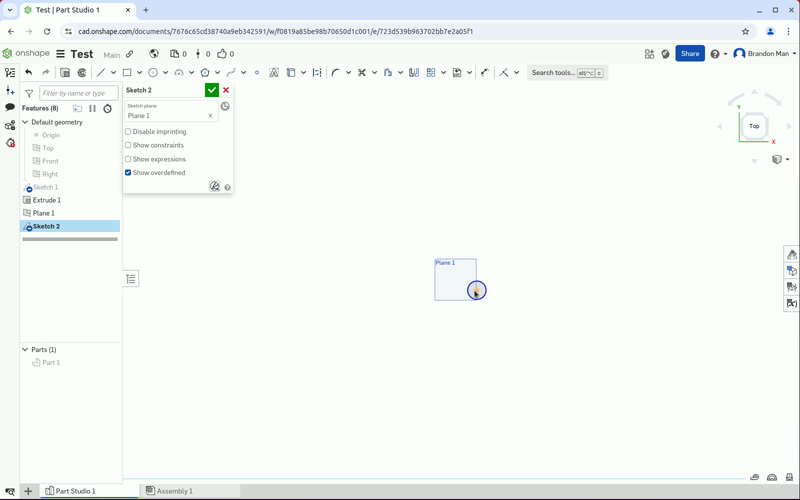
scroll(6)
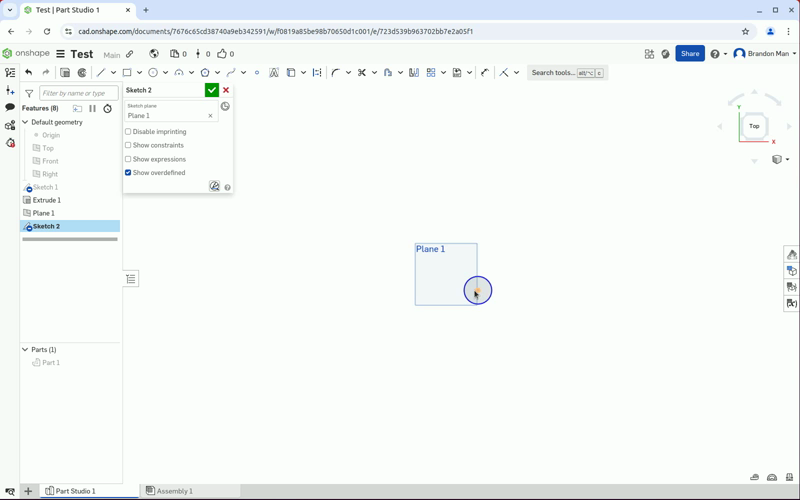
scroll(6)
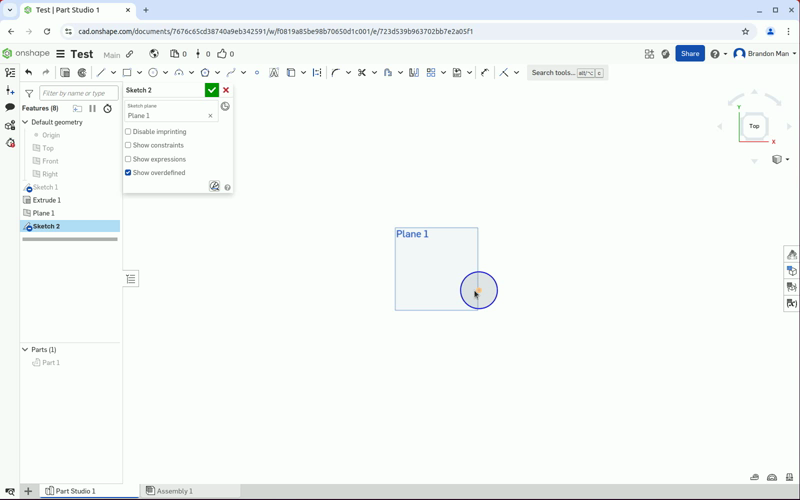
scroll(6)
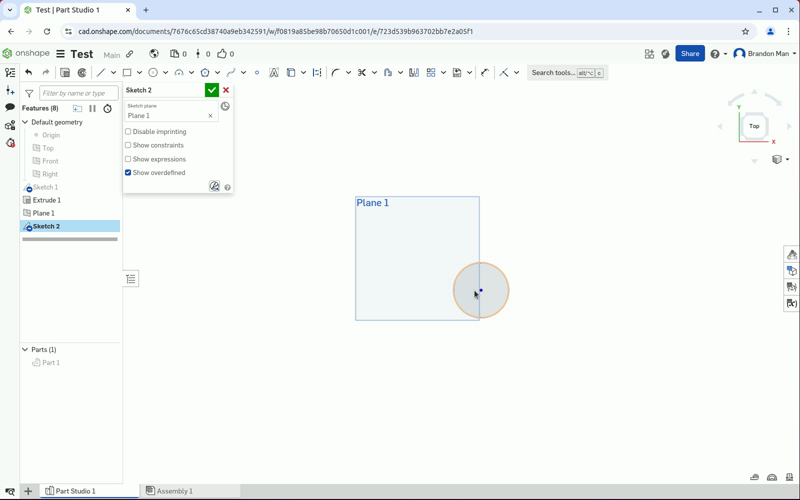
scroll(6)
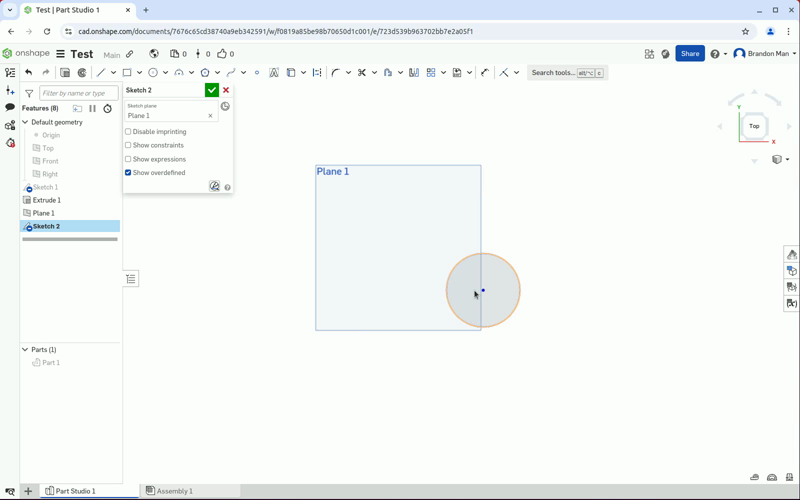
scroll(6)
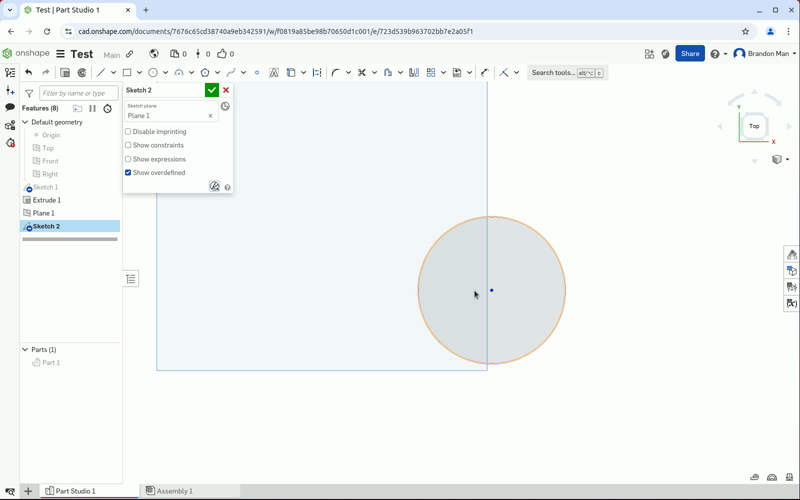
click(474, 290)
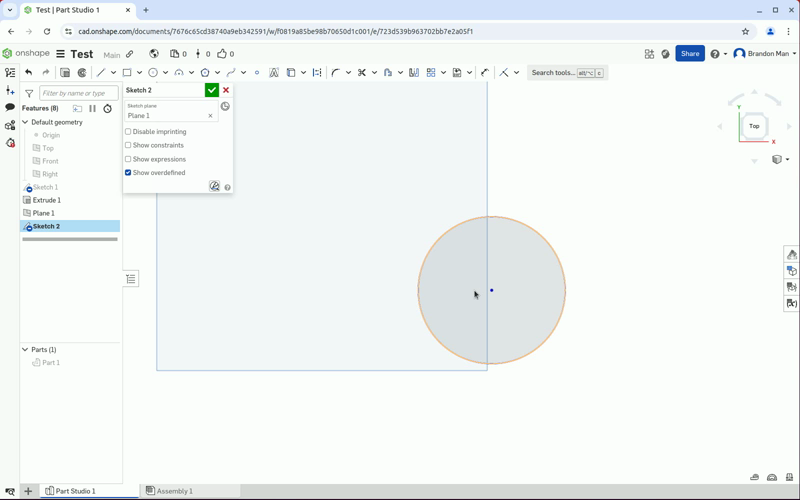
scroll(-6)
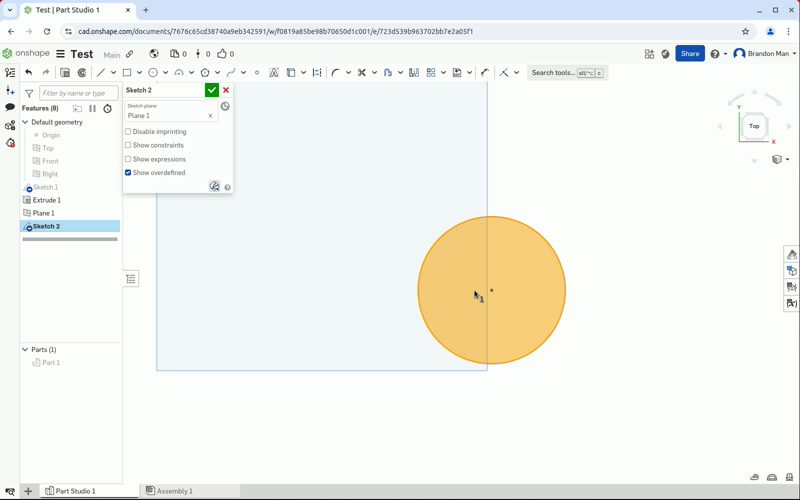
scroll(-6)
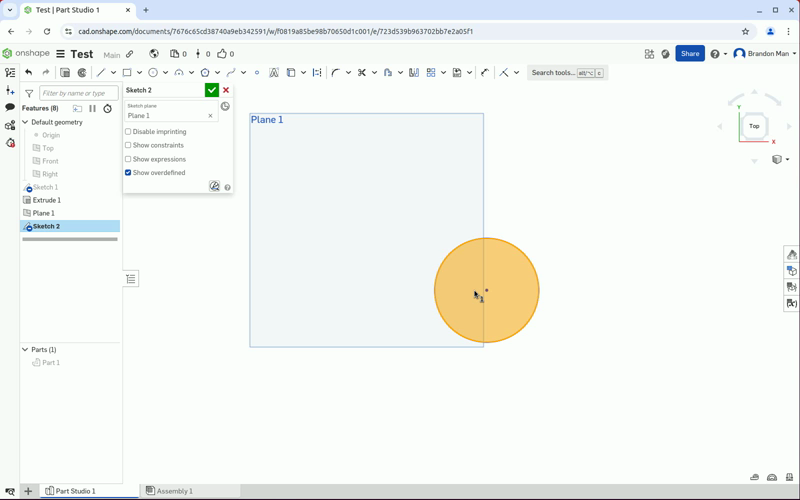
scroll(-6)
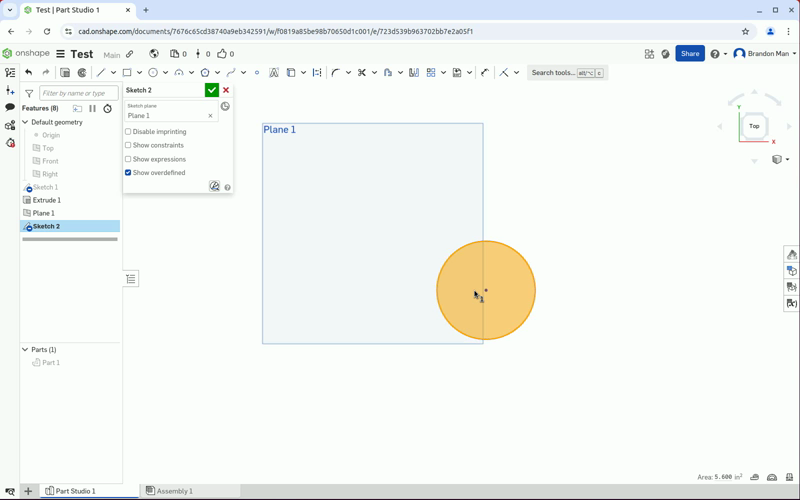
scroll(-6)
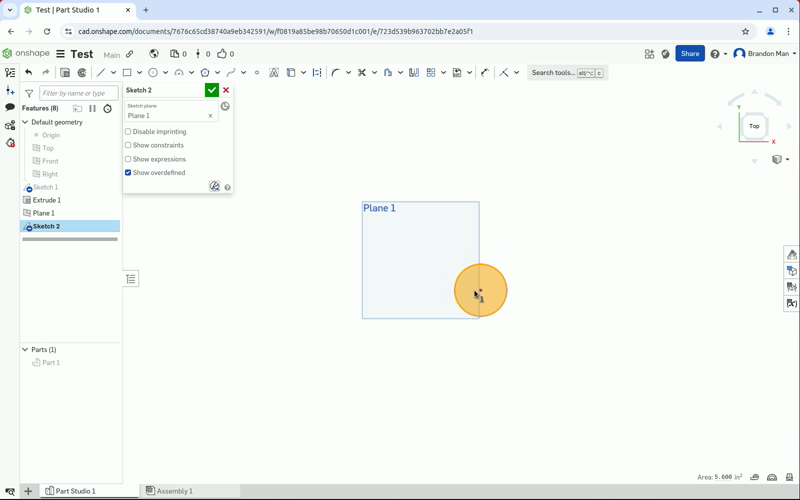
scroll(-6)
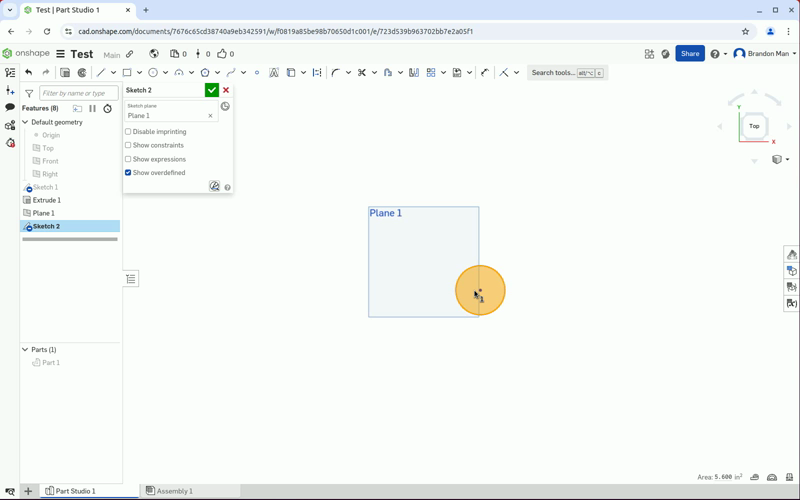
scroll(-6)
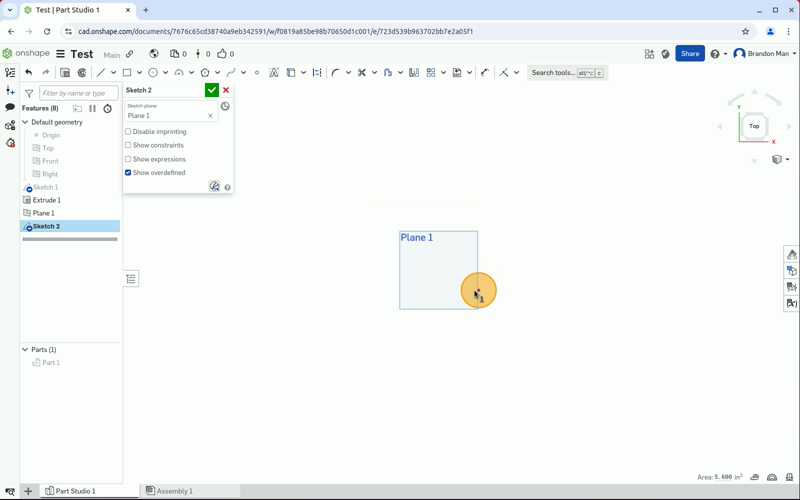
scroll(-6)
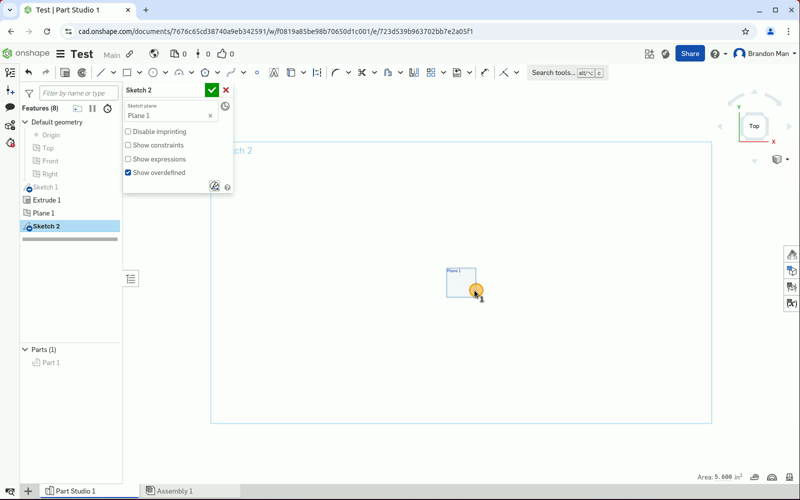
mouse_move(73, 352)
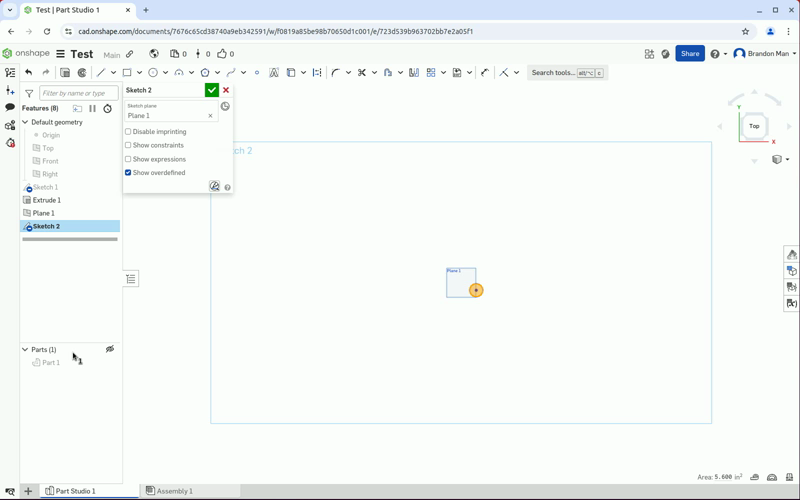
key(shift+y)
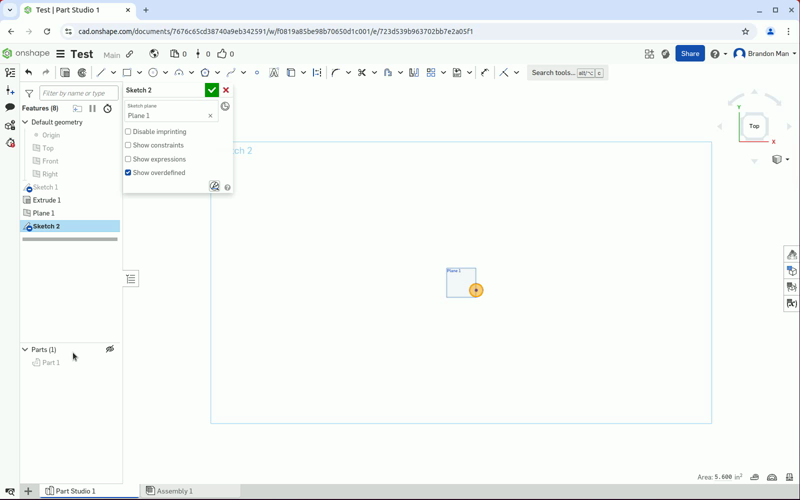
key(shift+e)
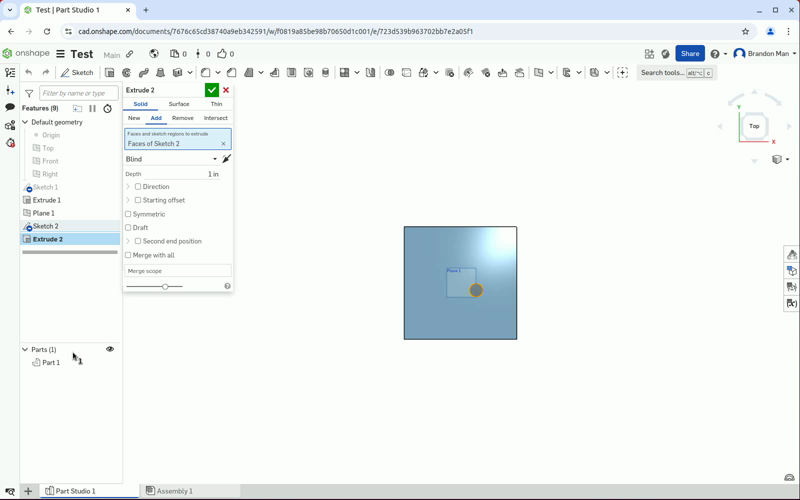
mouse_move(143, 106)
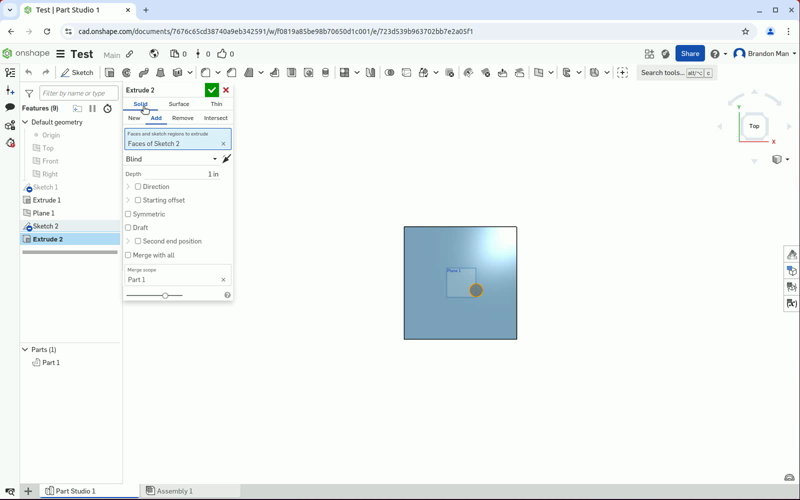
click(143, 106)
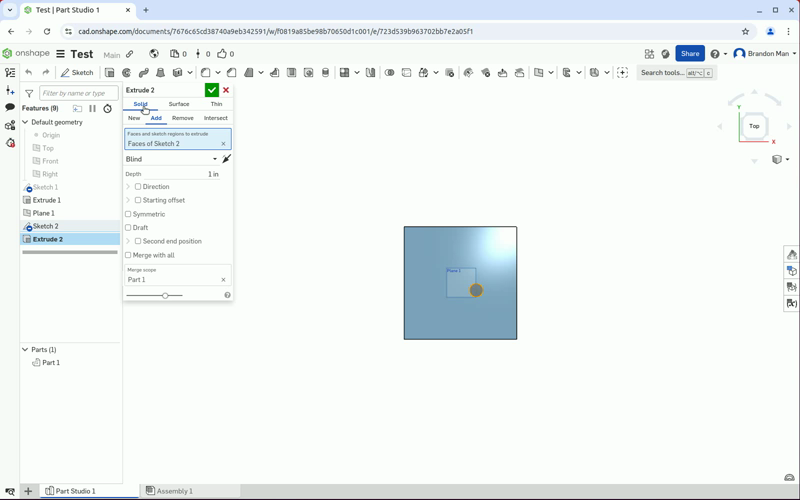
mouse_move(186, 120)
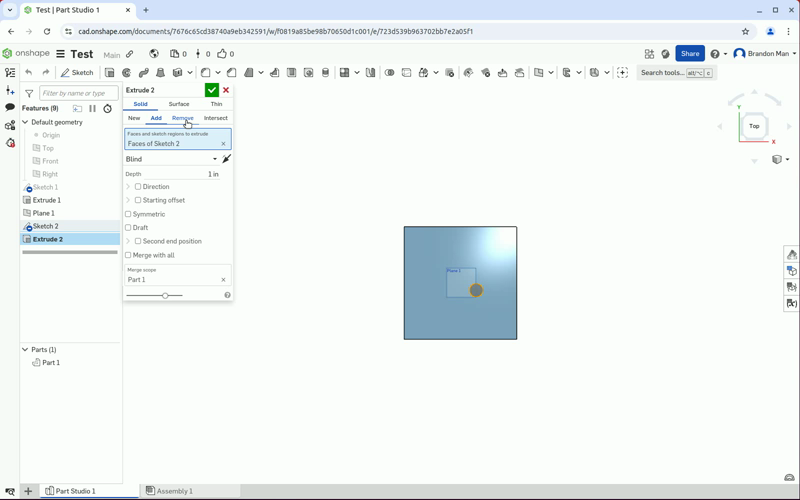
click(186, 120)
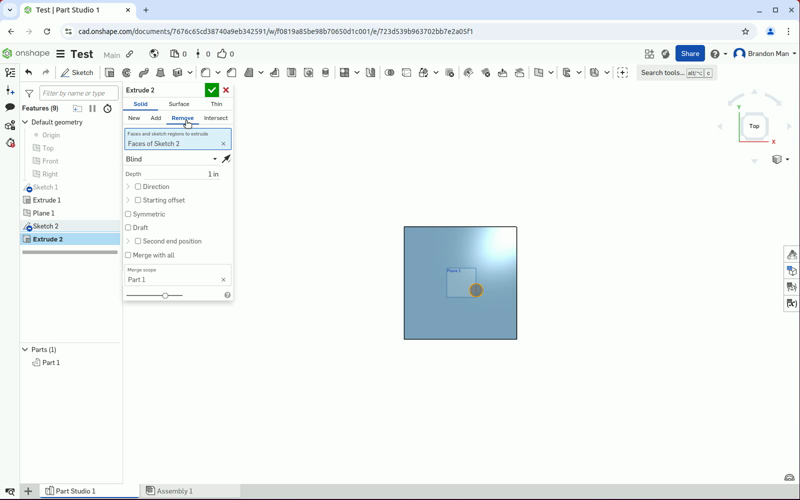
key(tab, 4)
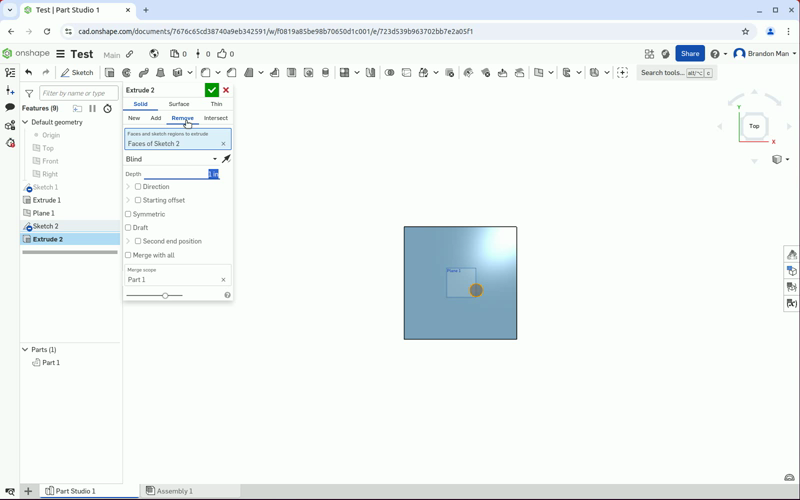
text(4.574)
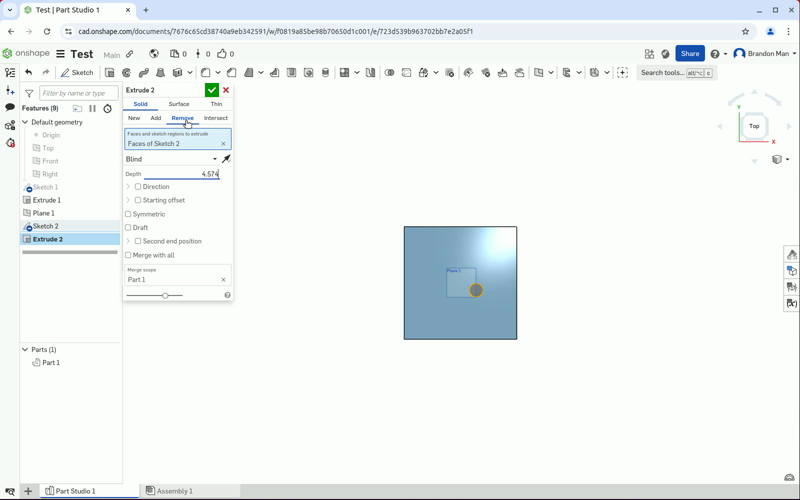
key(tab, 6)
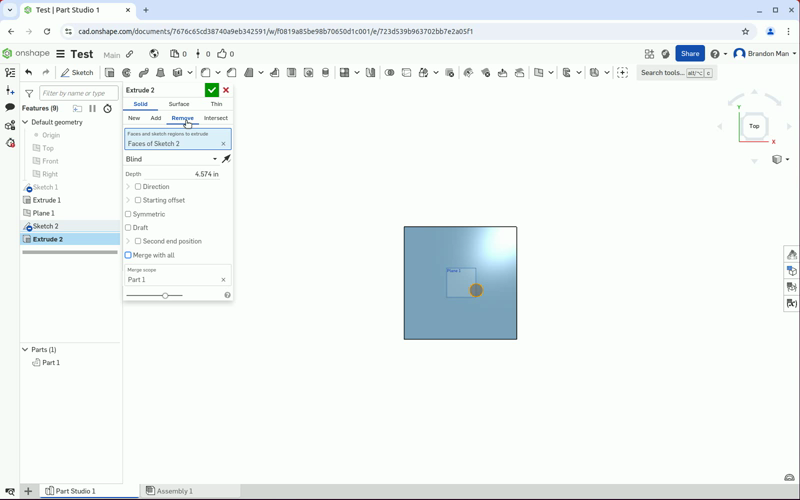
key(space)
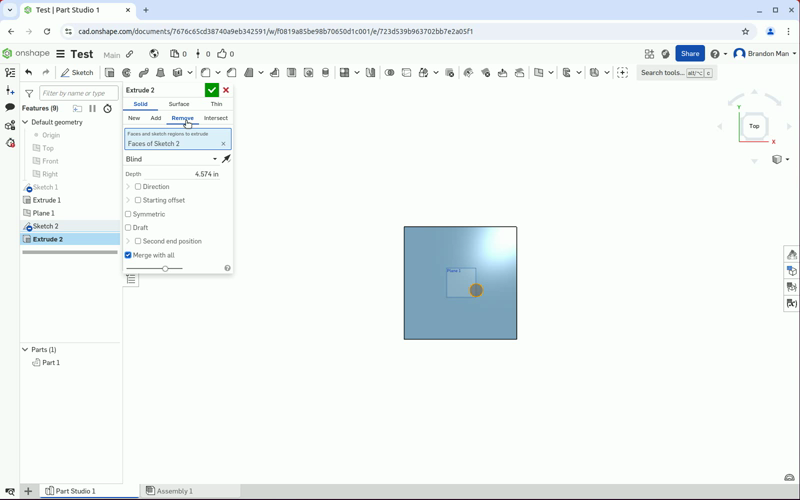
key(enter)
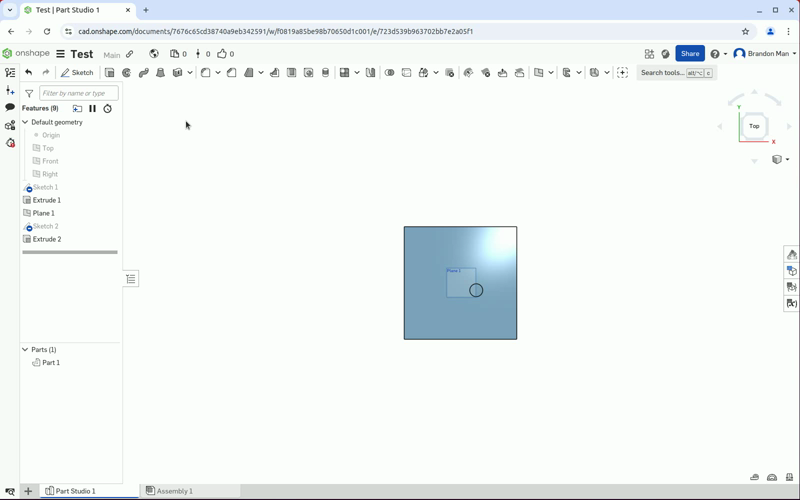
key(shift+h)
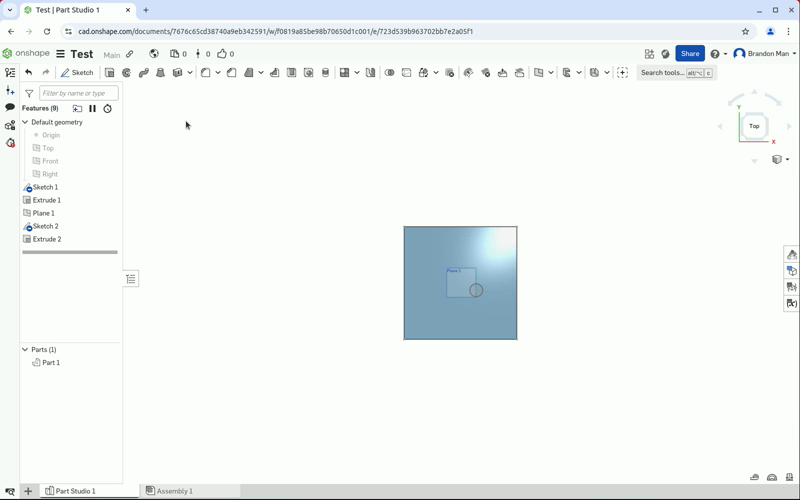
key(shift+h)
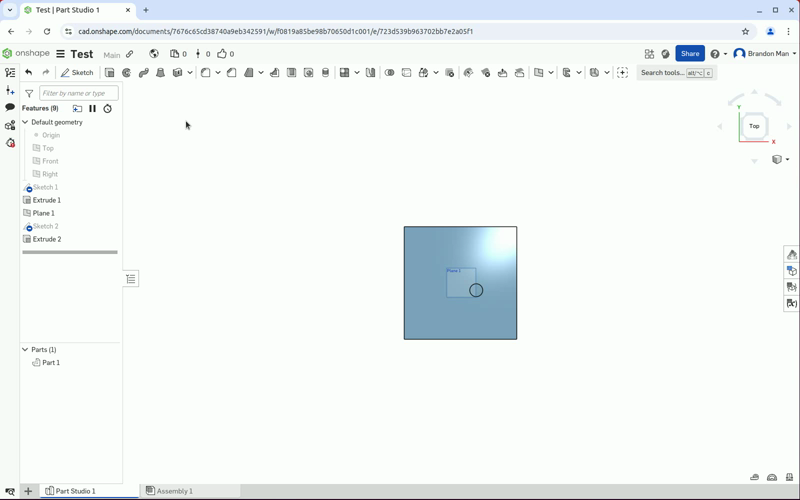
mouse_move(73, 189)
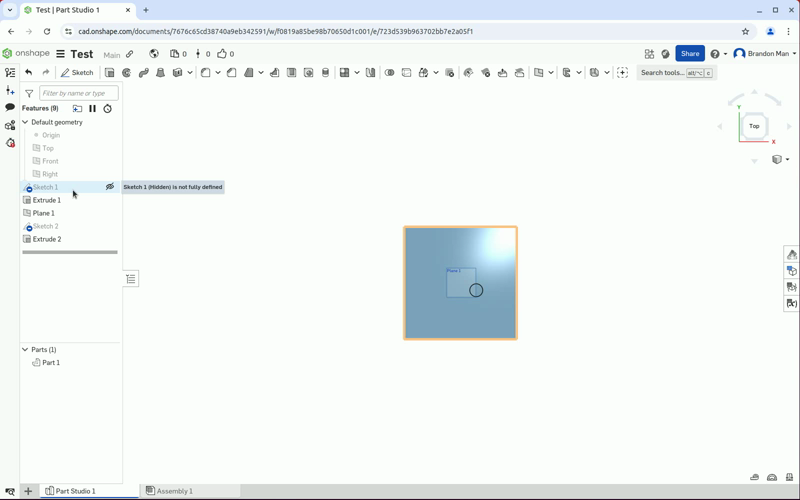
click(73, 189)
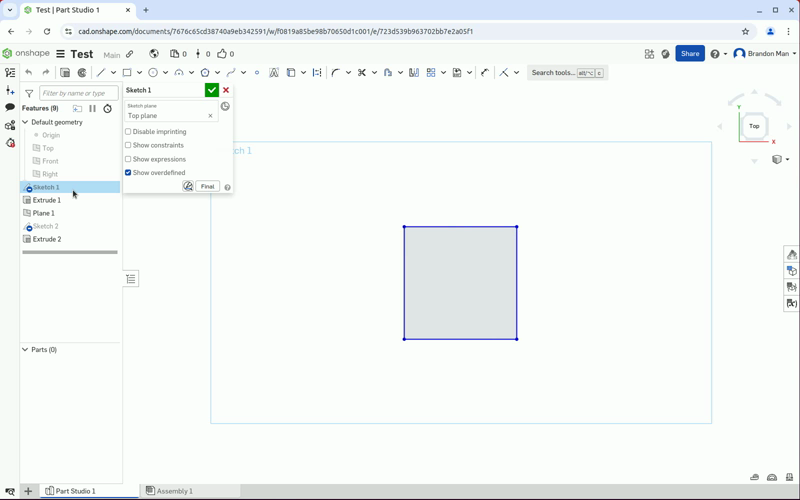
mouse_move(229, 92)
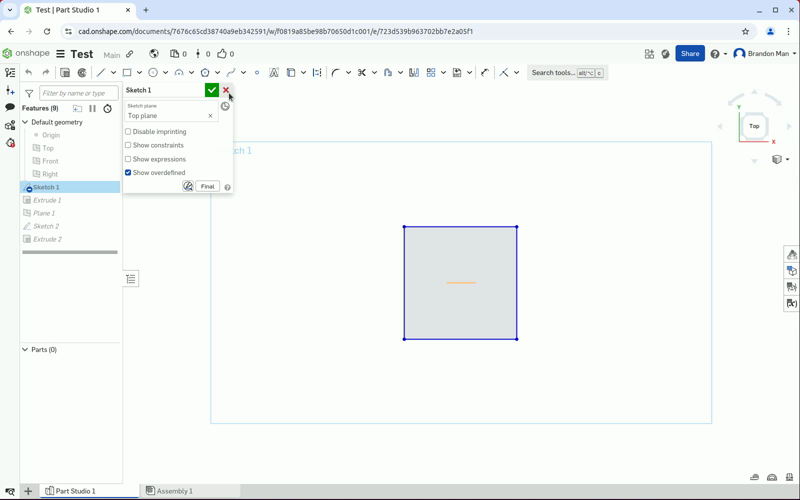
click(229, 92)
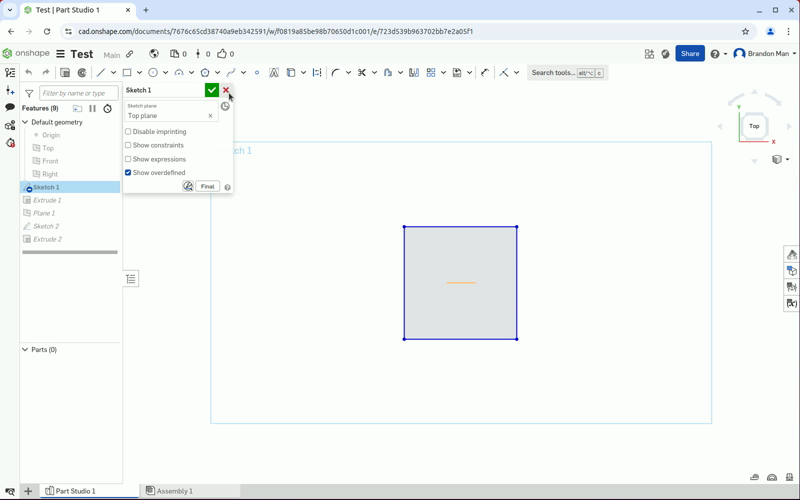
key(shift+s)
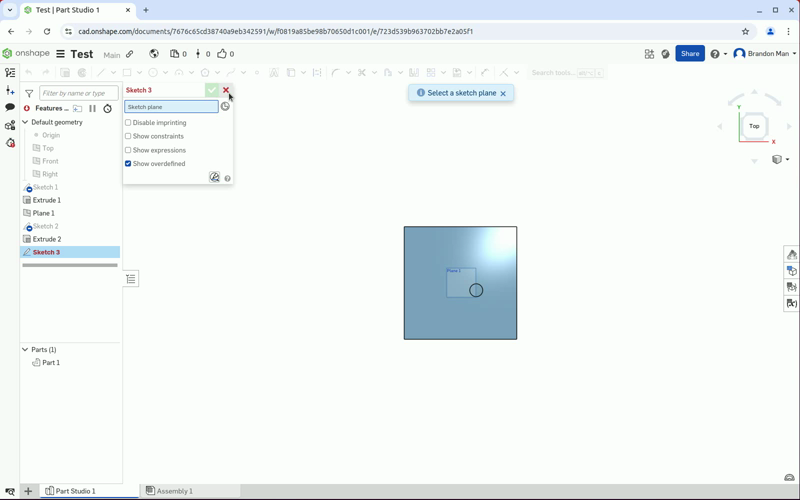
mouse_move(73, 215)
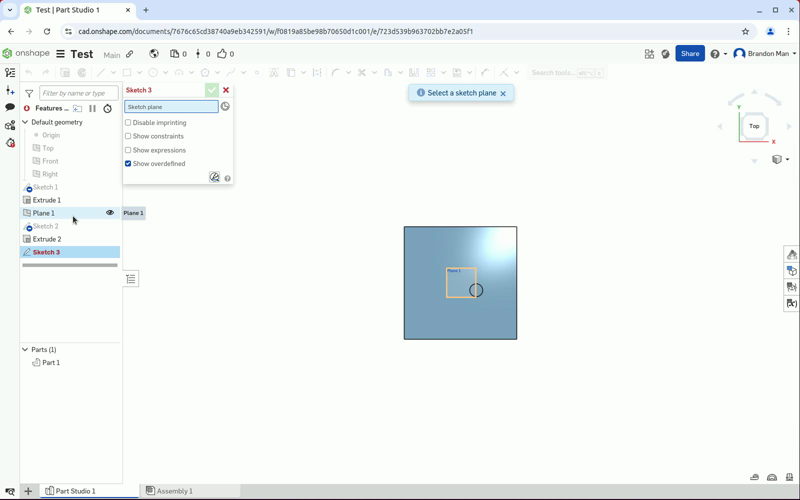
click(73, 215)
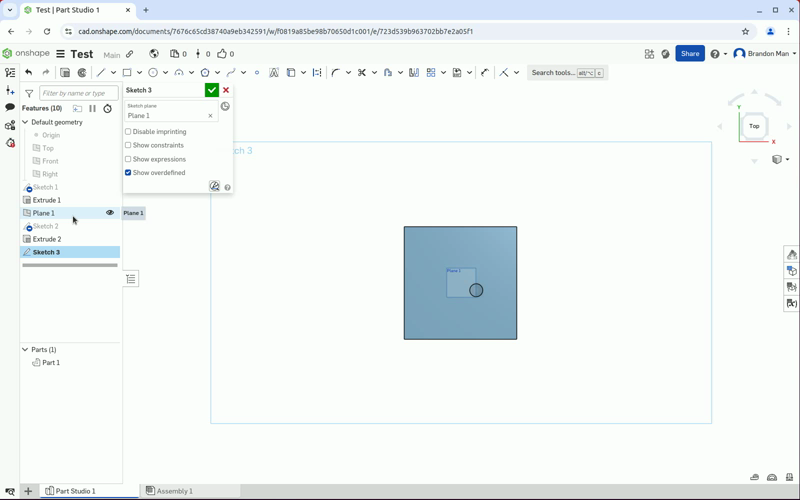
mouse_move(73, 352)
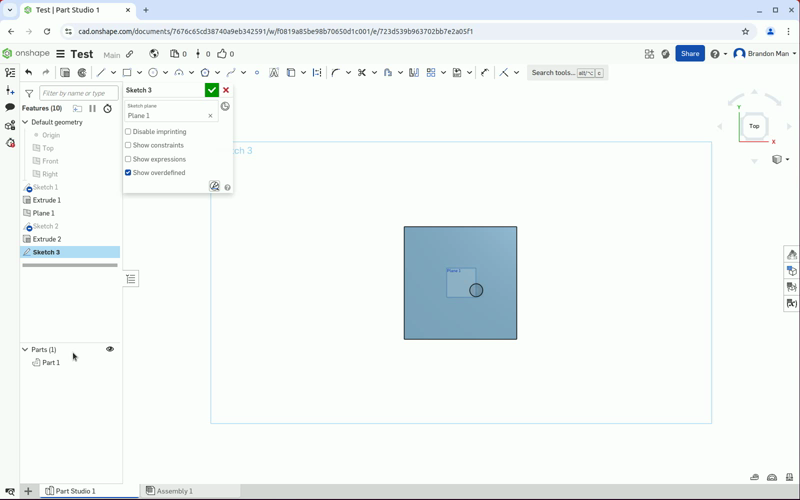
key(y)
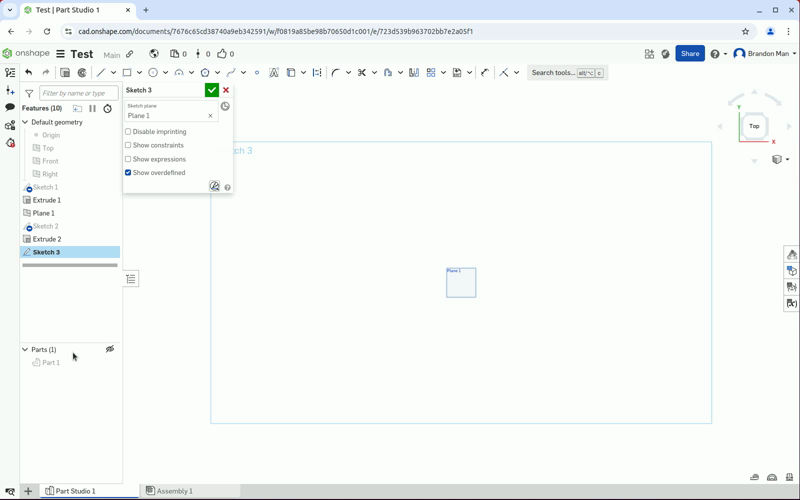
key(c)
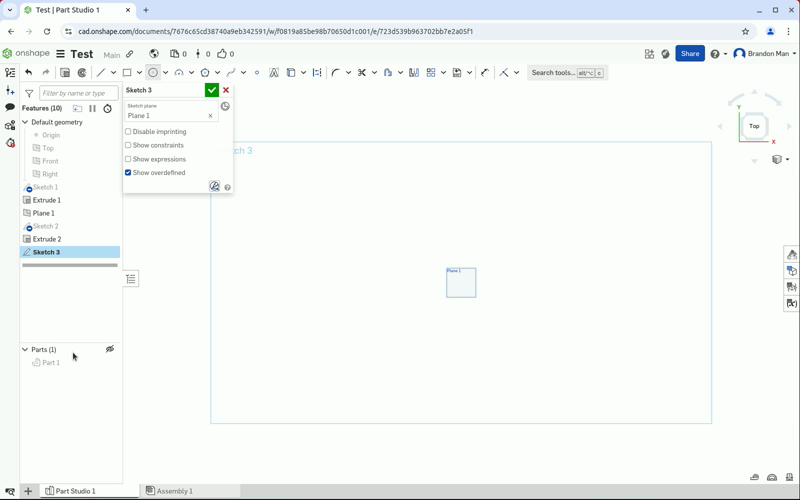
key_down(shift)
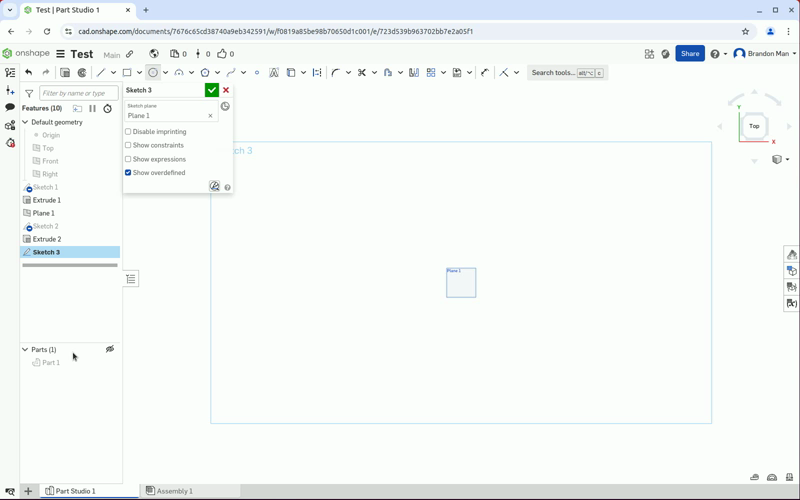
mouse_move(446, 290)
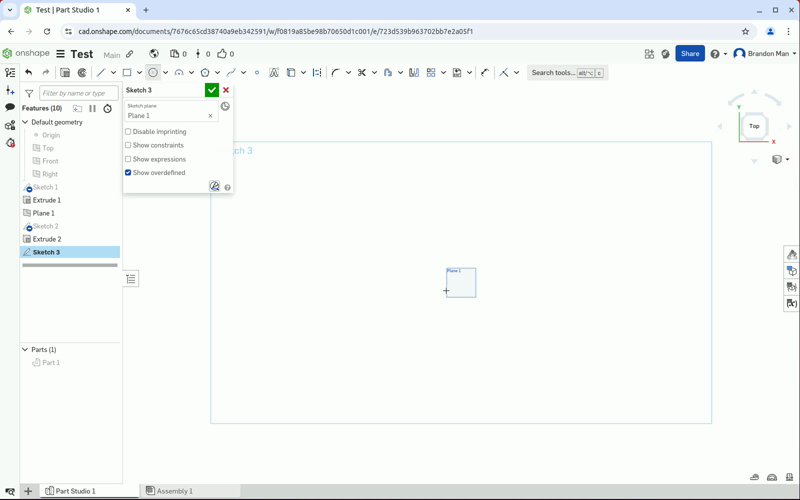
click(446, 290)
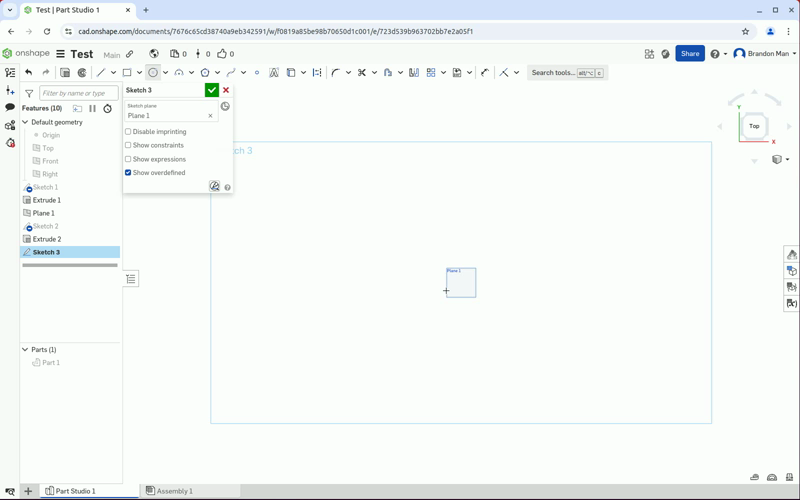
key_up(shift)
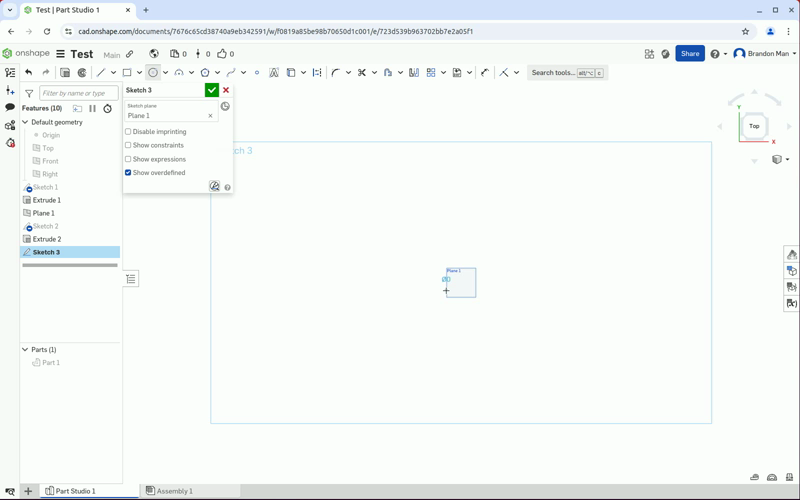
mouse_move(452, 290)
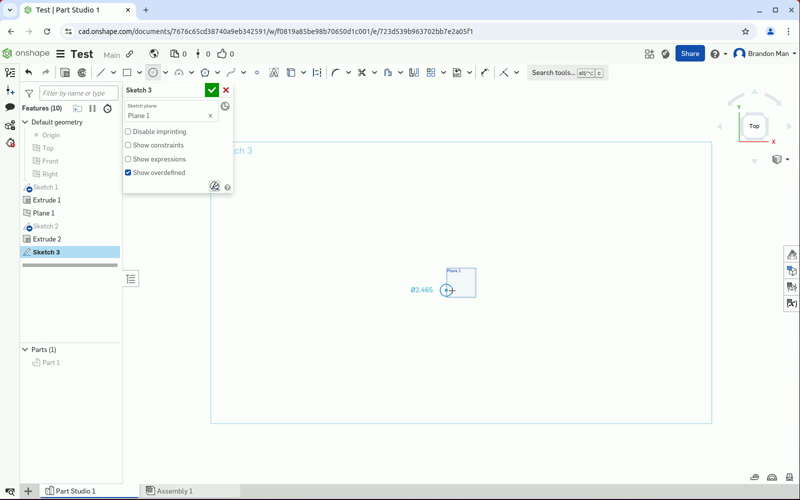
click(452, 290)
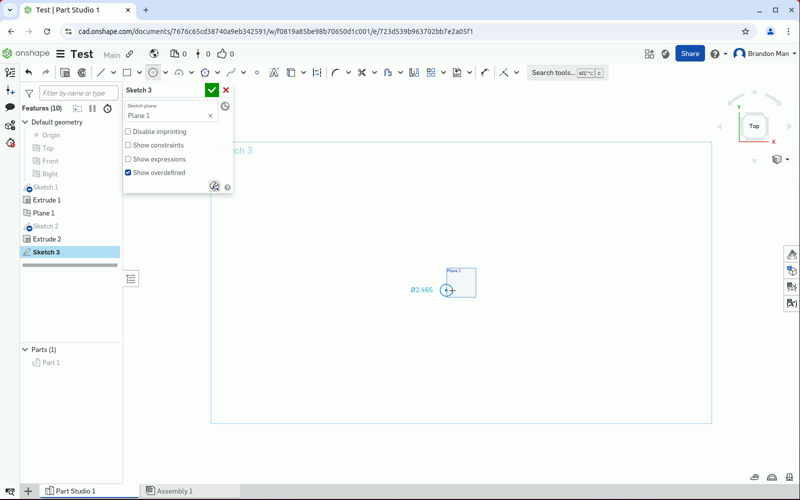
key(esc)
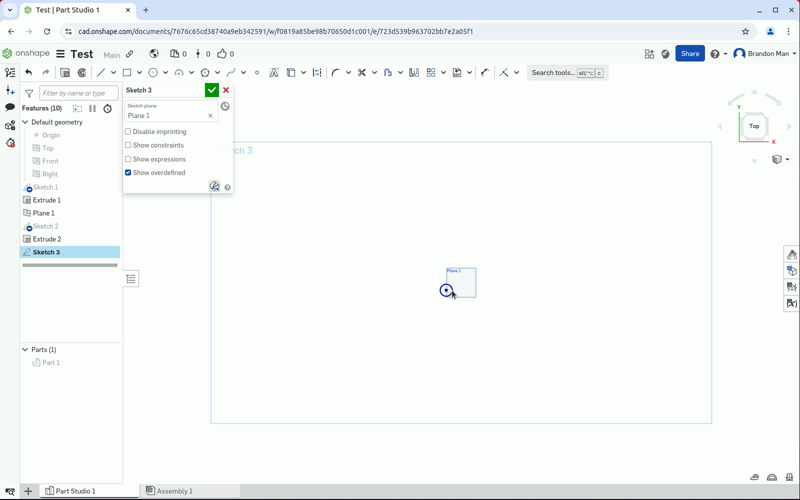
mouse_move(446, 288)
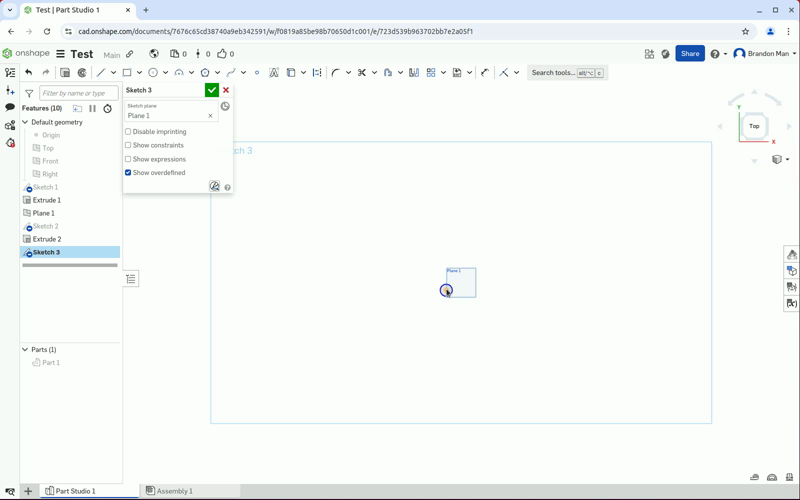
scroll(6)
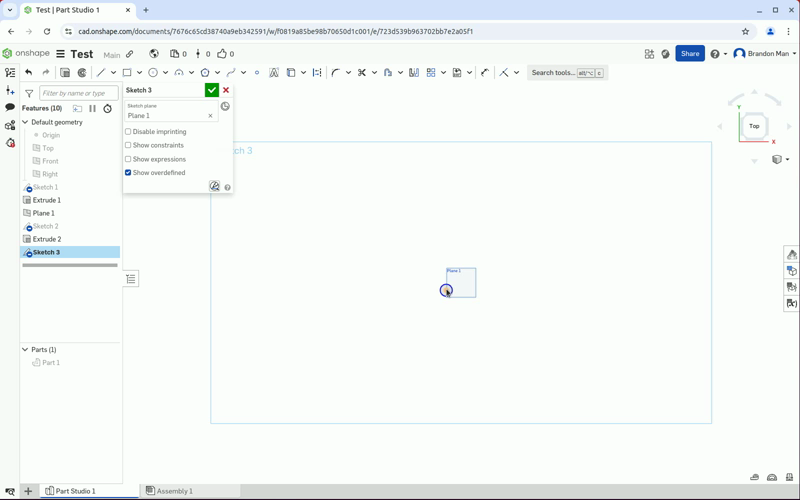
scroll(6)
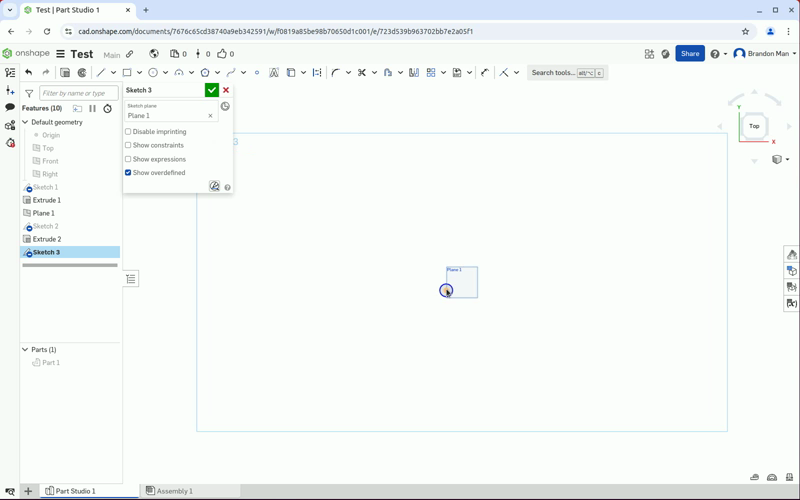
scroll(6)
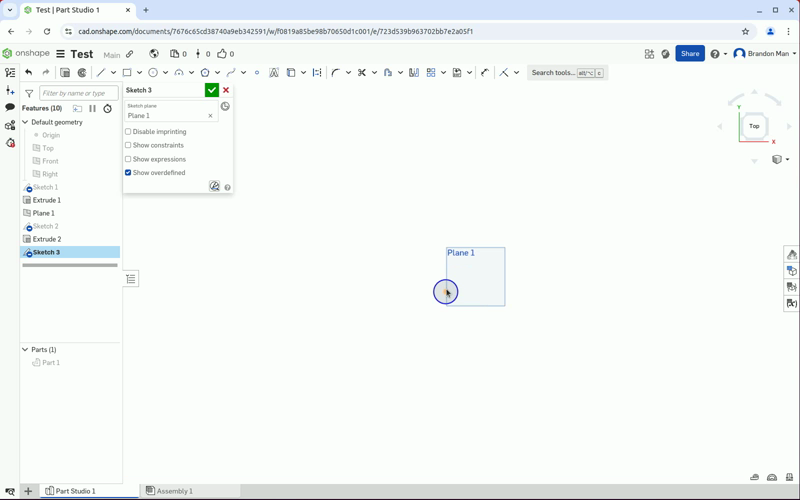
scroll(6)
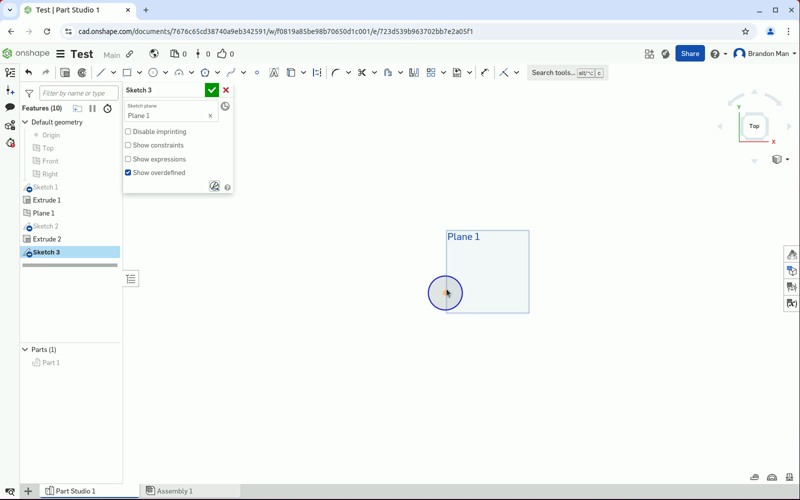
scroll(6)
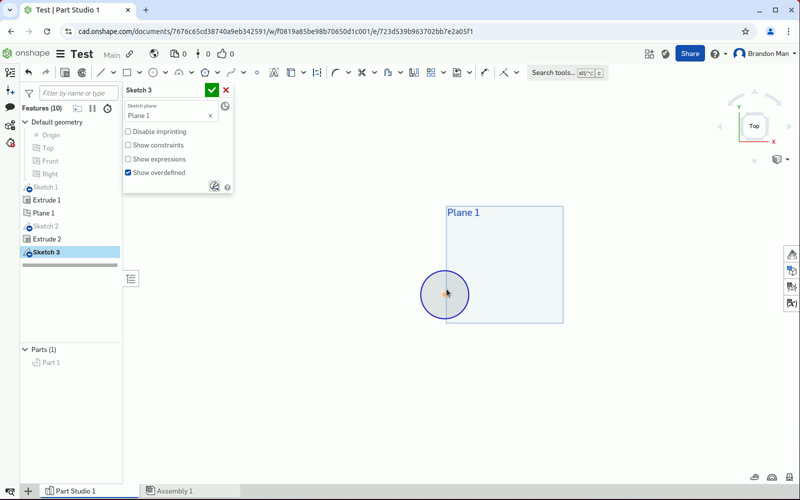
scroll(6)
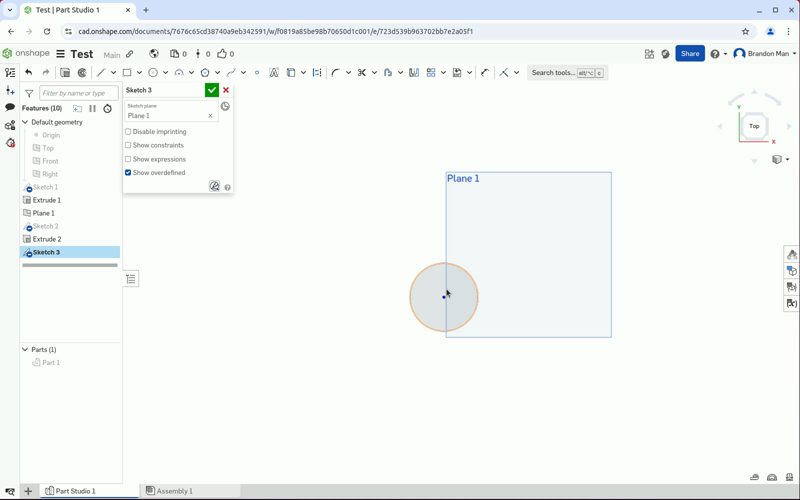
scroll(6)
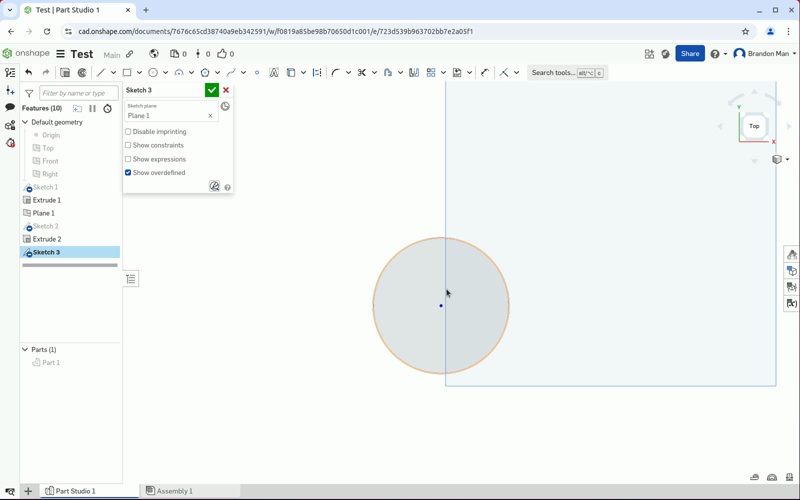
click(446, 288)
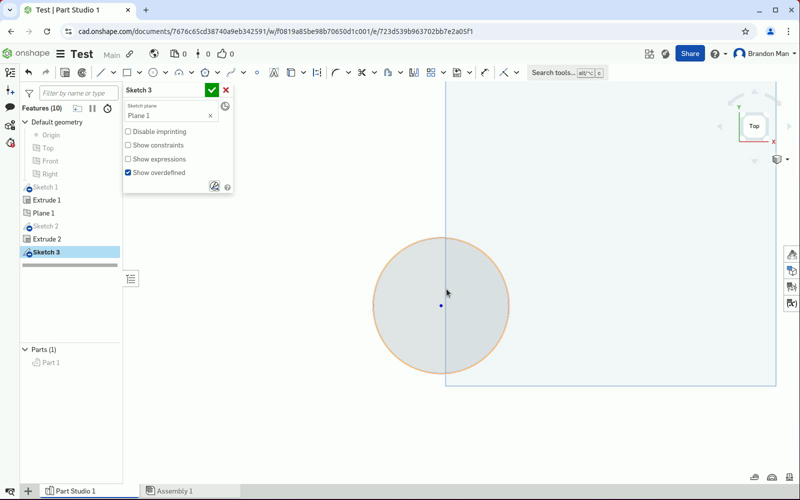
scroll(-6)
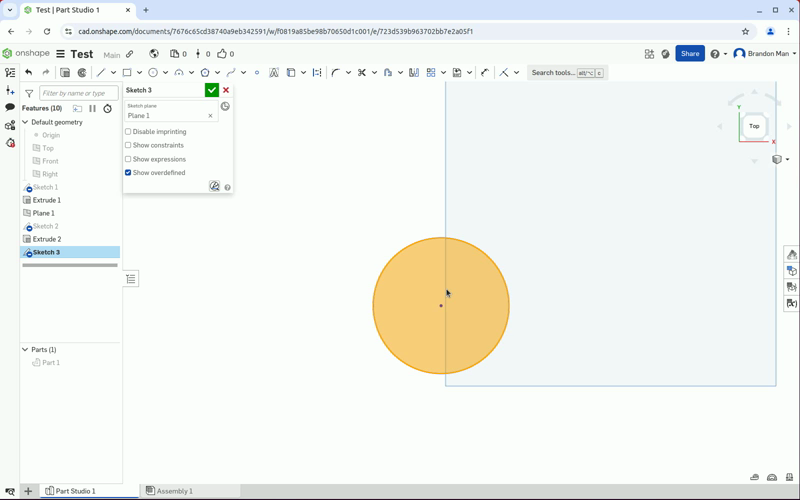
scroll(-6)
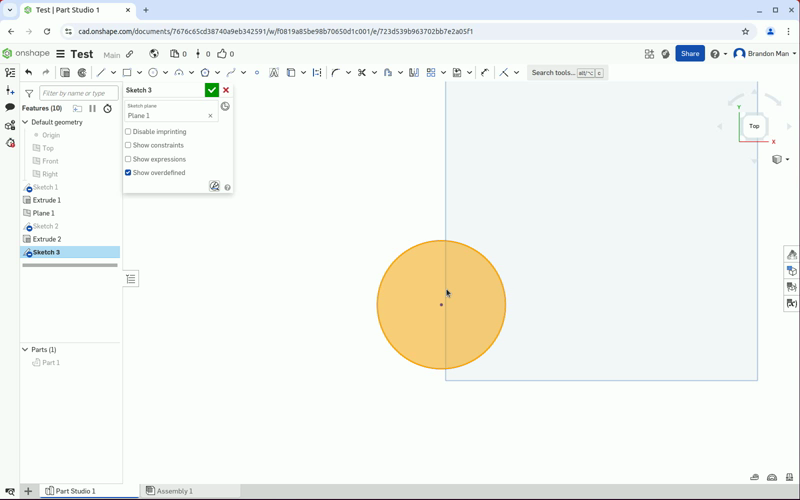
scroll(-6)
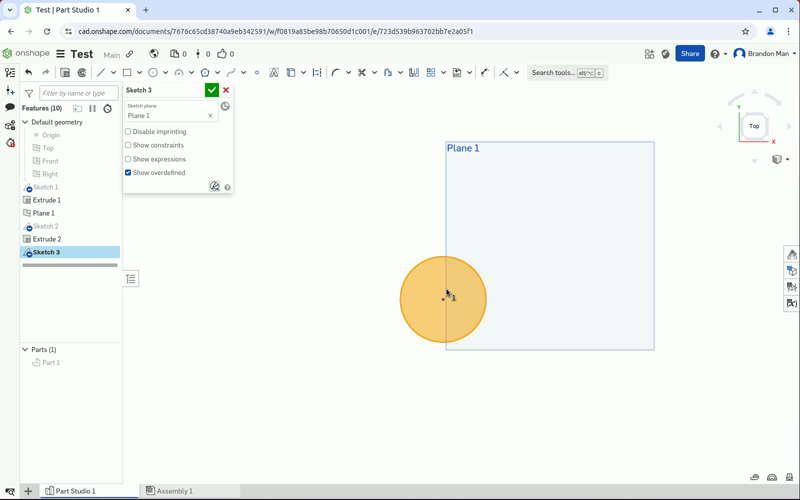
scroll(-6)
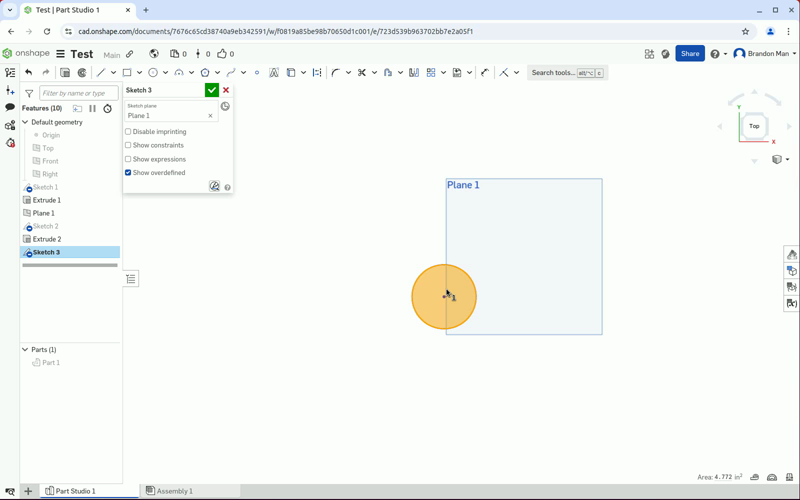
scroll(-6)
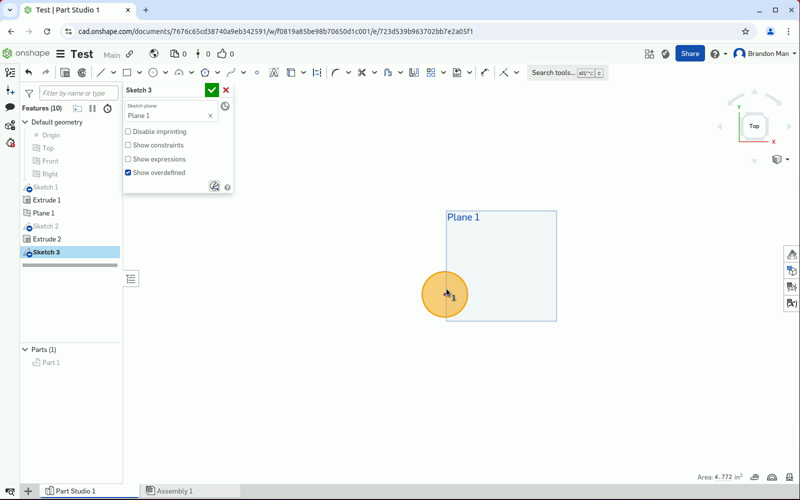
scroll(-6)
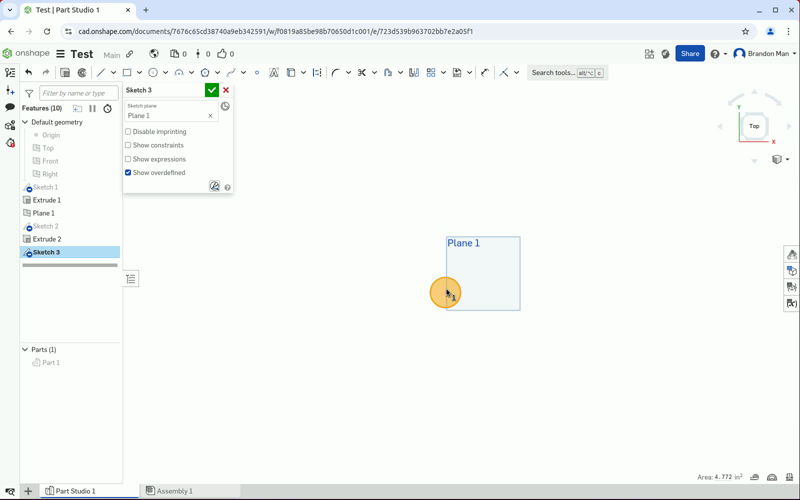
scroll(-6)
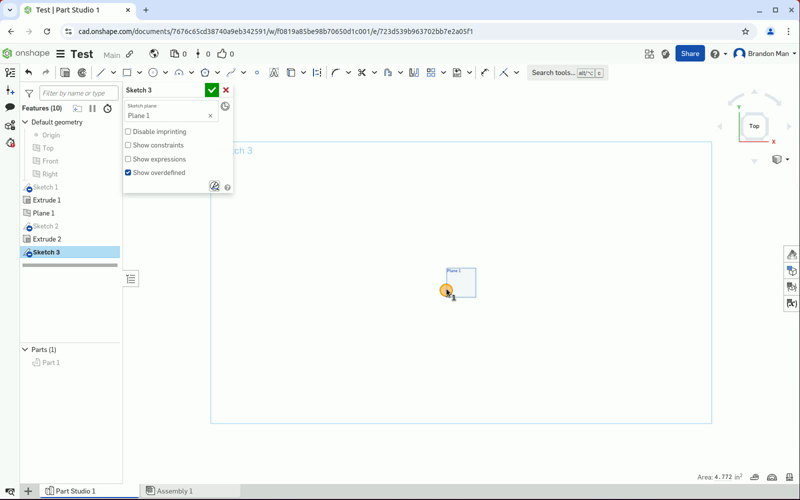
mouse_move(73, 352)
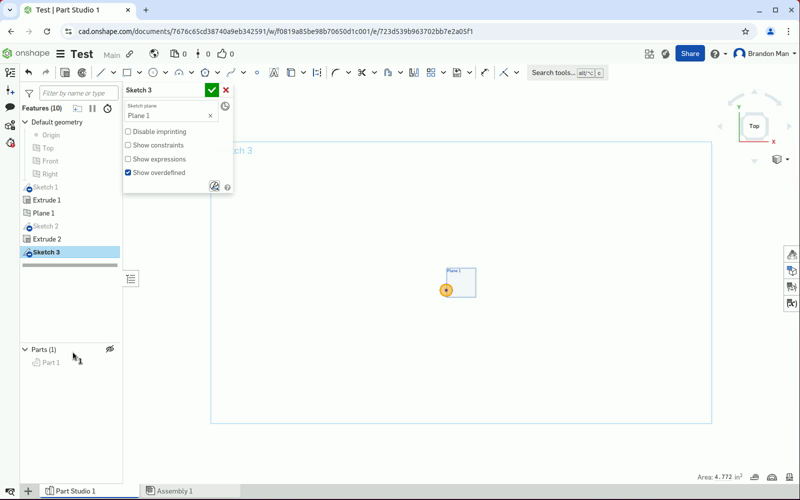
key(shift+y)
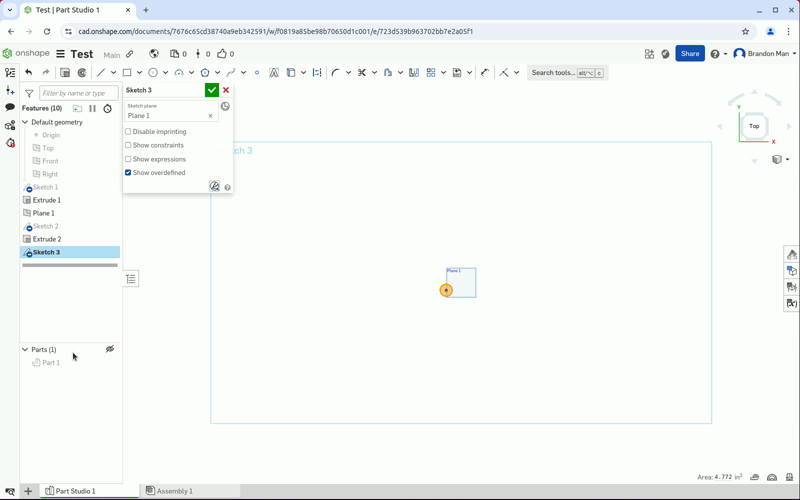
key(shift+e)
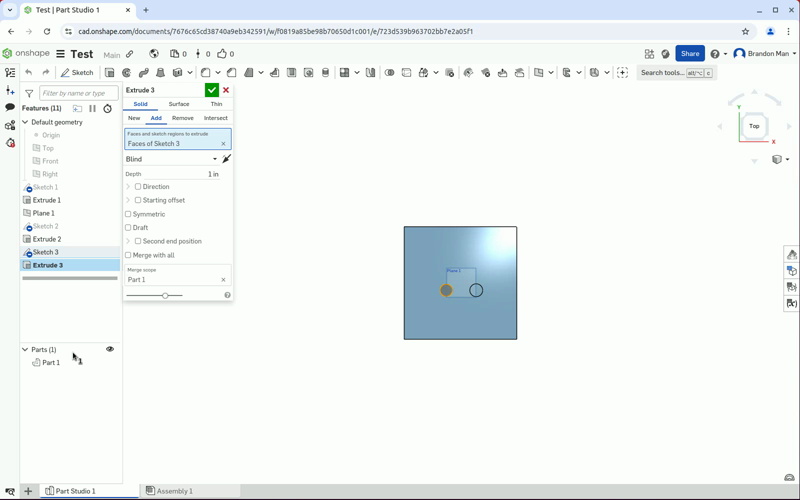
mouse_move(143, 106)
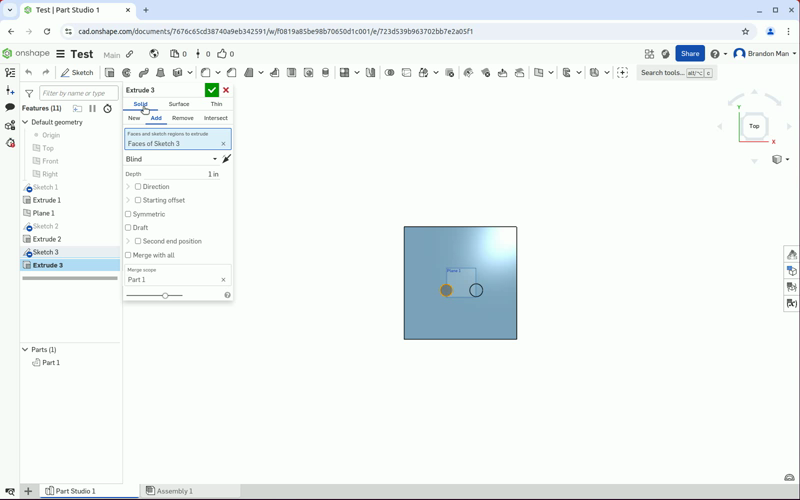
click(143, 106)
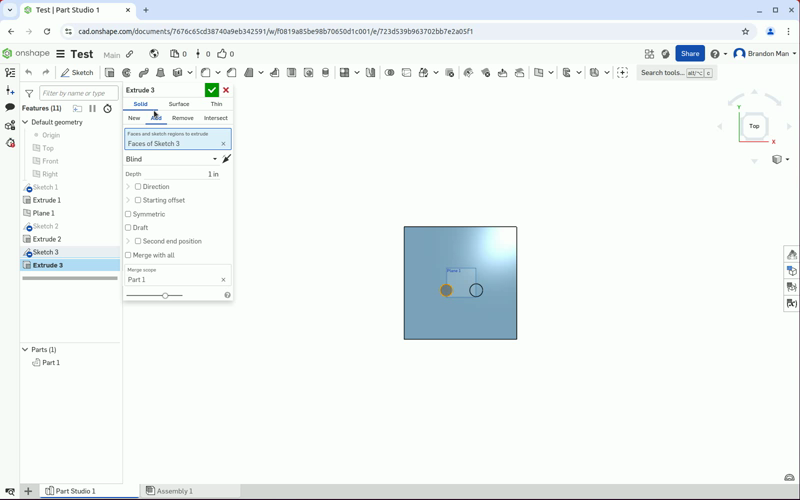
mouse_move(186, 120)
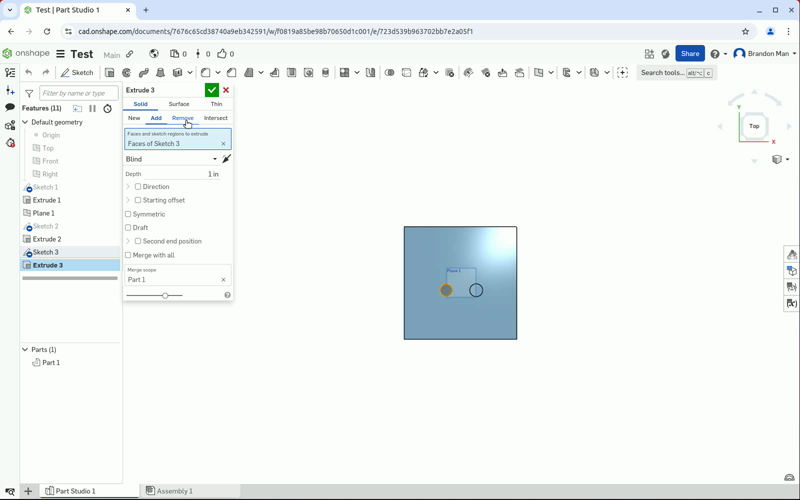
click(186, 120)
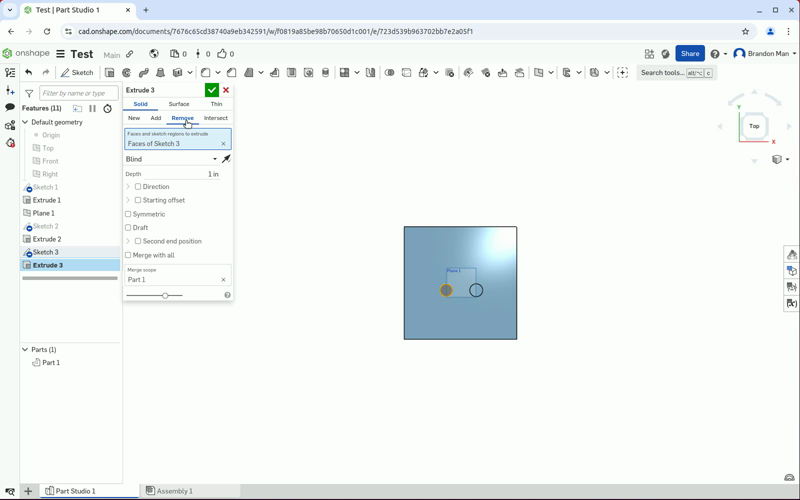
key(tab, 4)
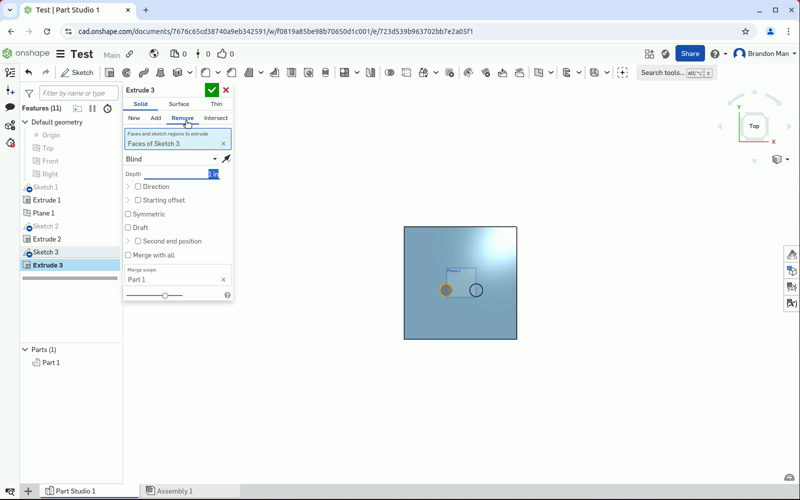
text(4.574)
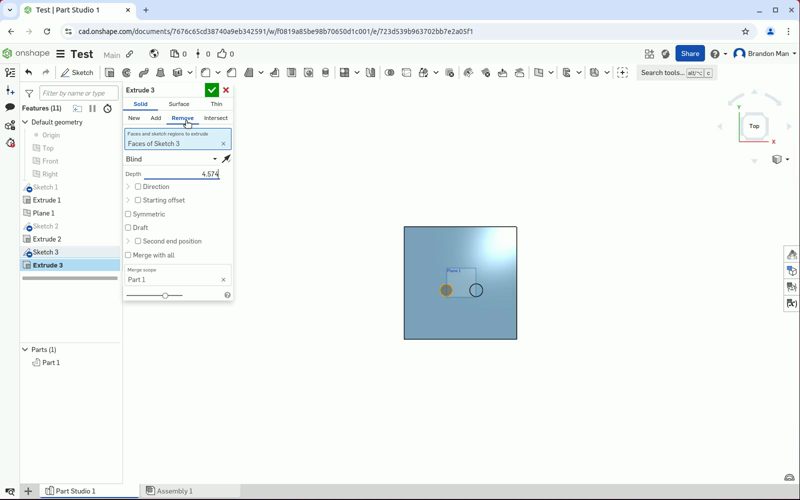
key(tab, 6)
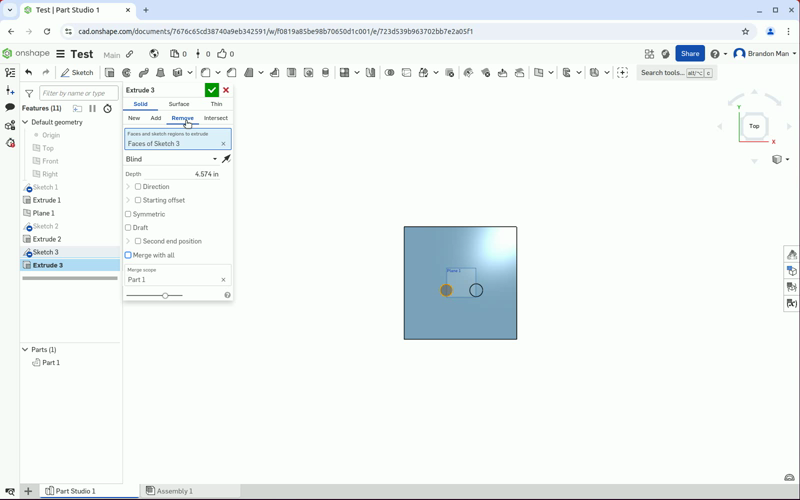
key(space)
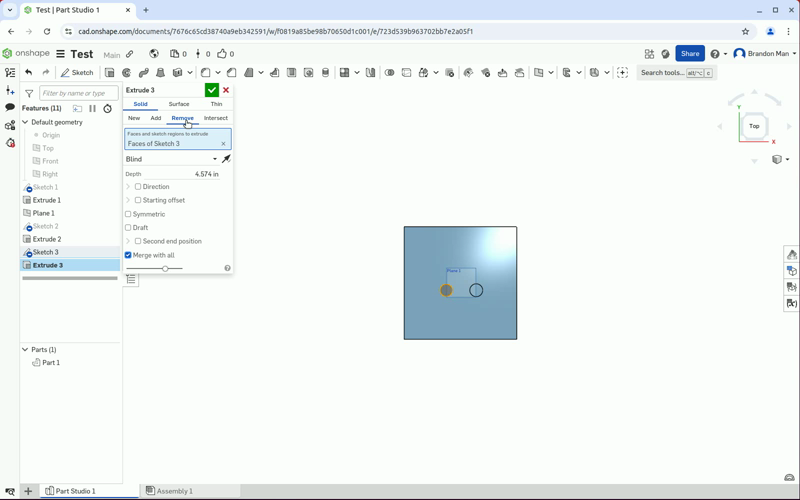
key(enter)
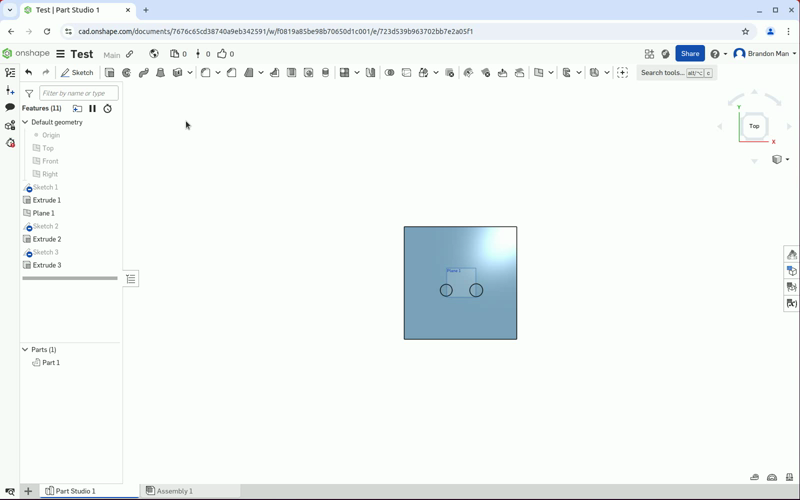
key(shift+h)
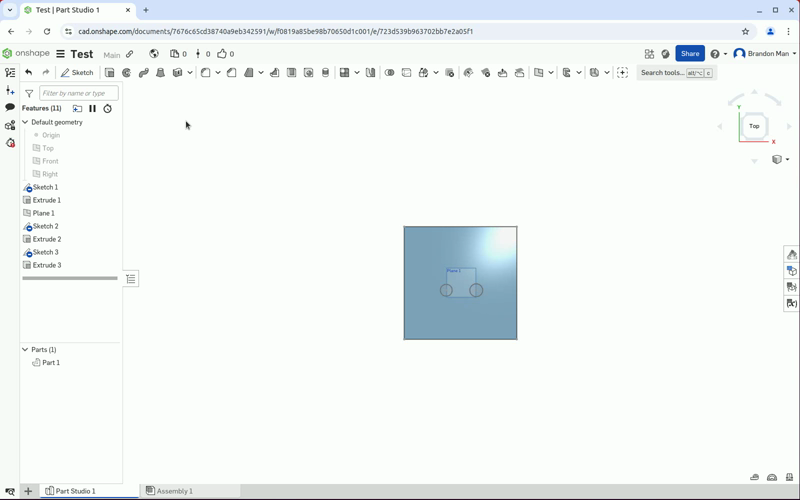
key(shift+h)
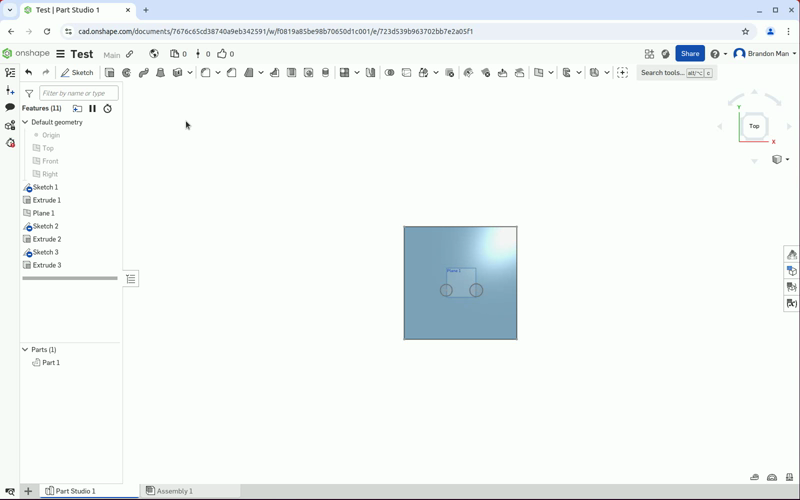
key(shift+7)
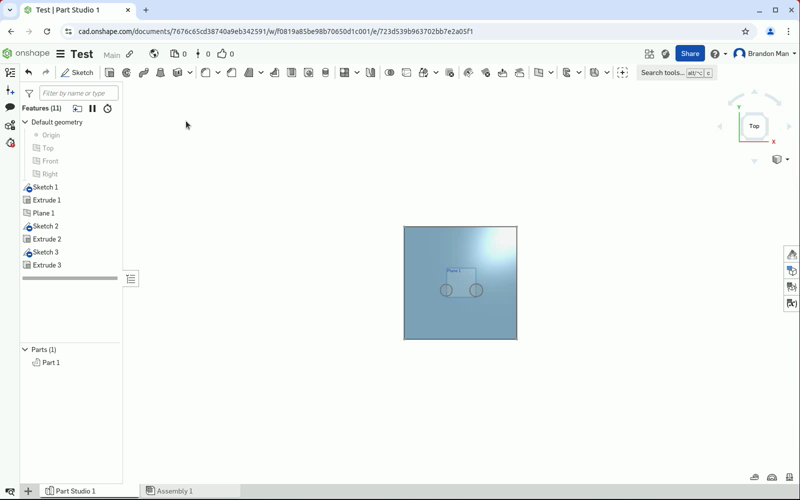
key(up, 3)
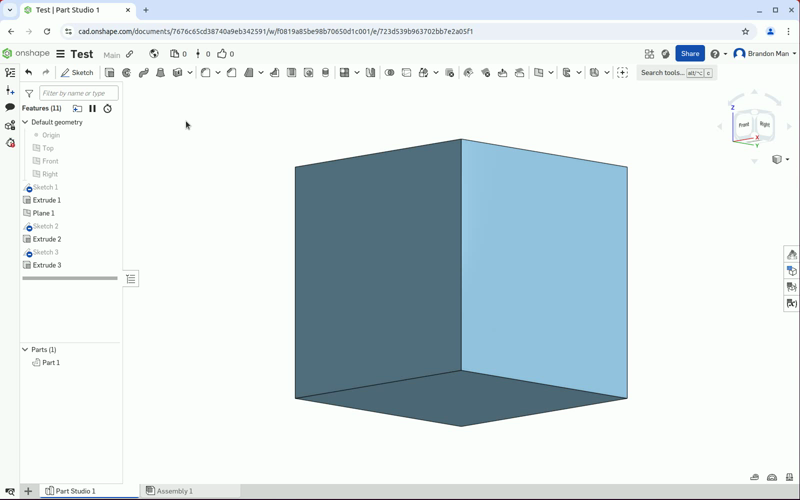
key(left, 3)
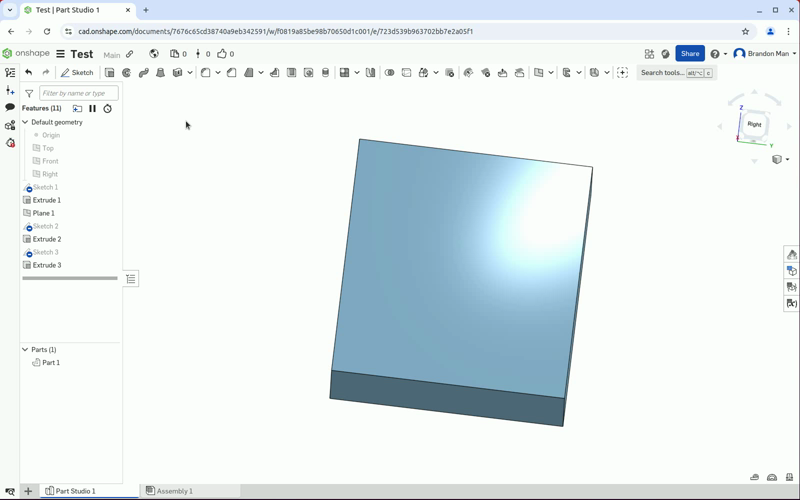
key(right, 3)
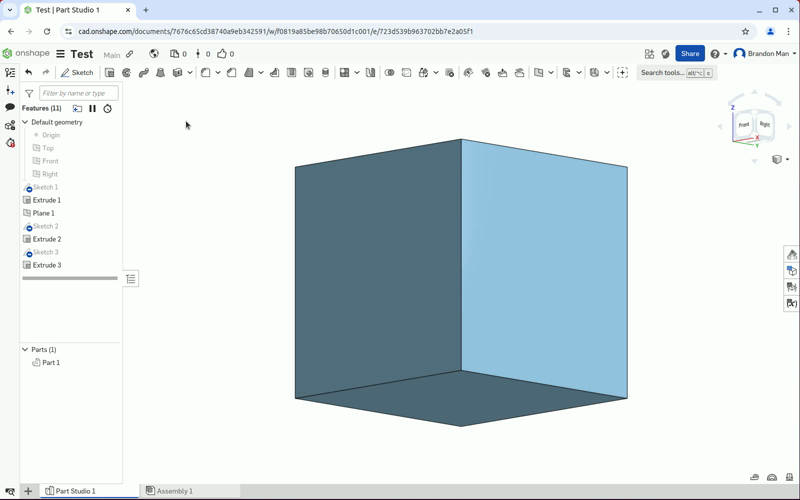
key(down, 3)
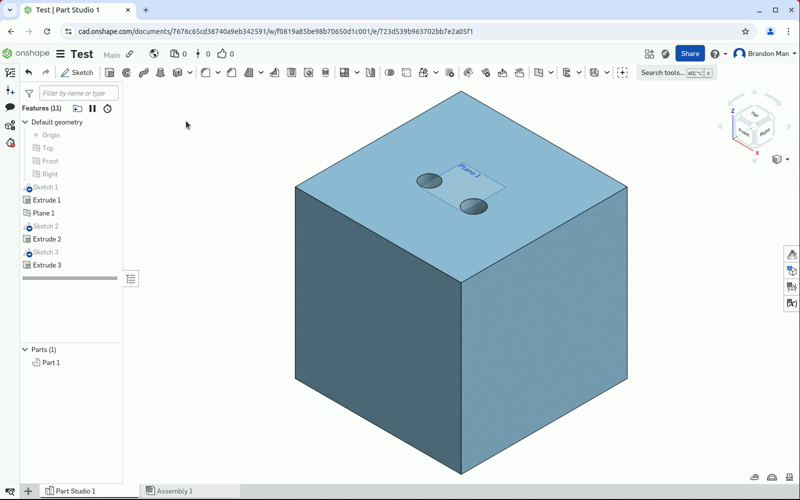
mouse_move(73, 189)
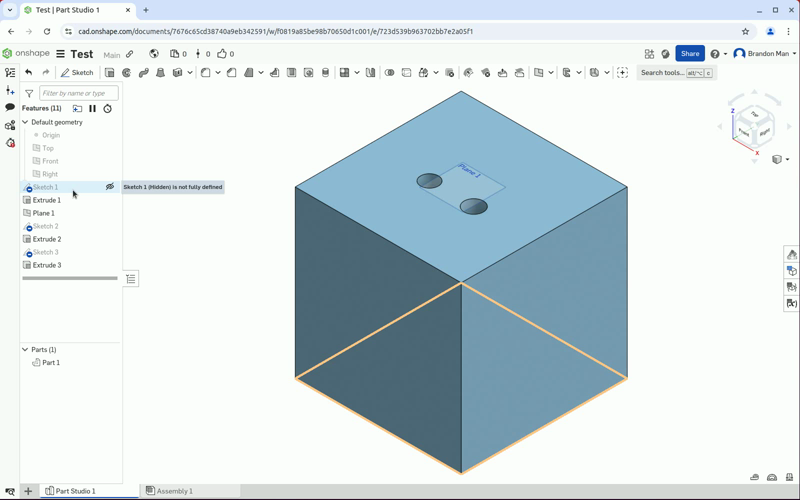
click(73, 189)